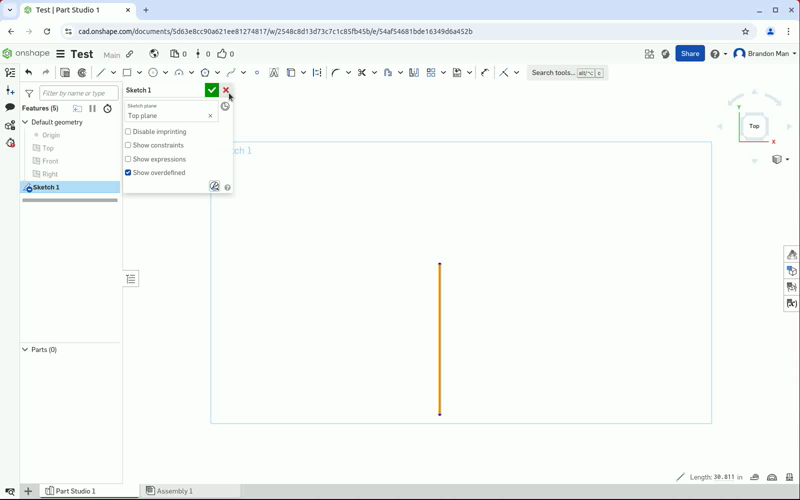
key(shift+h)
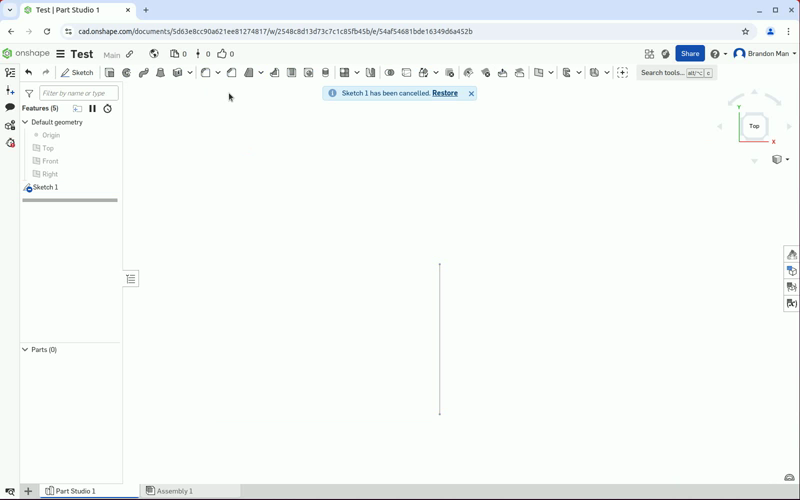
key(shift+s)
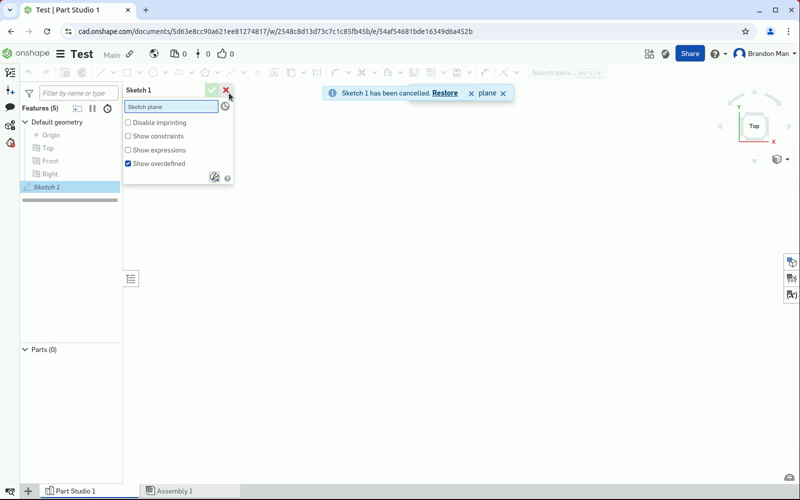
mouse_move(73, 150)
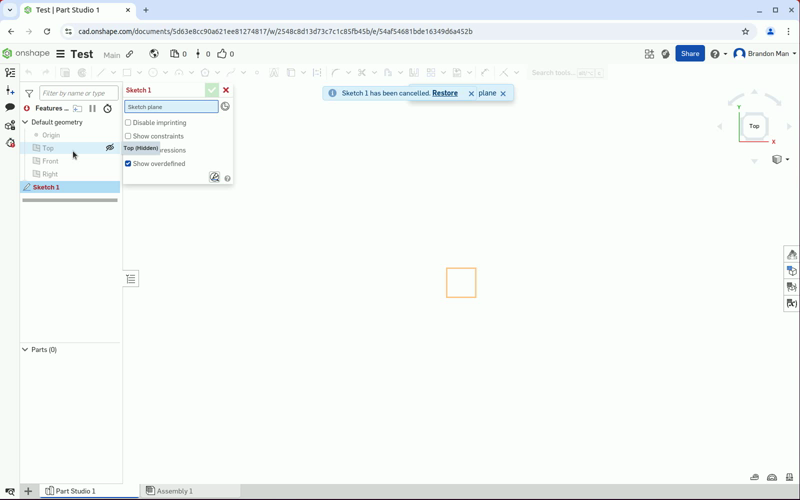
click(73, 150)
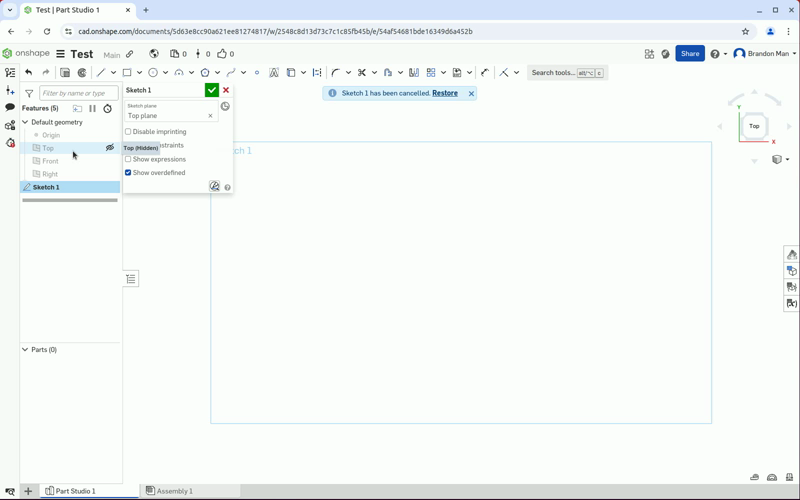
mouse_move(73, 352)
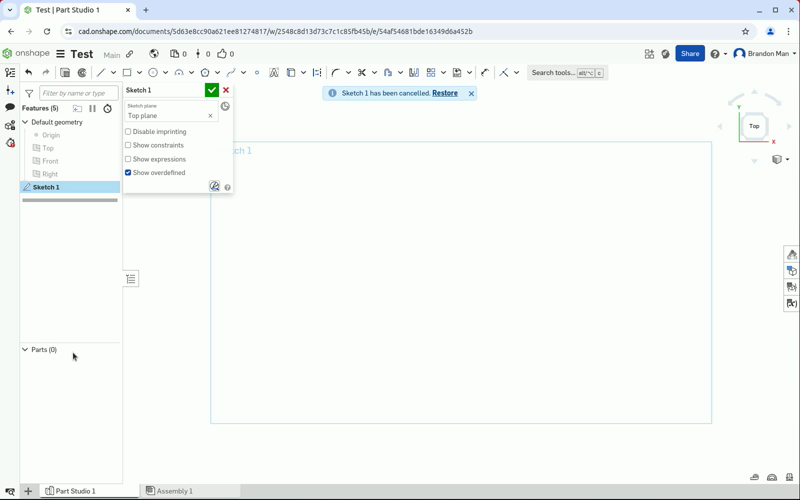
key(y)
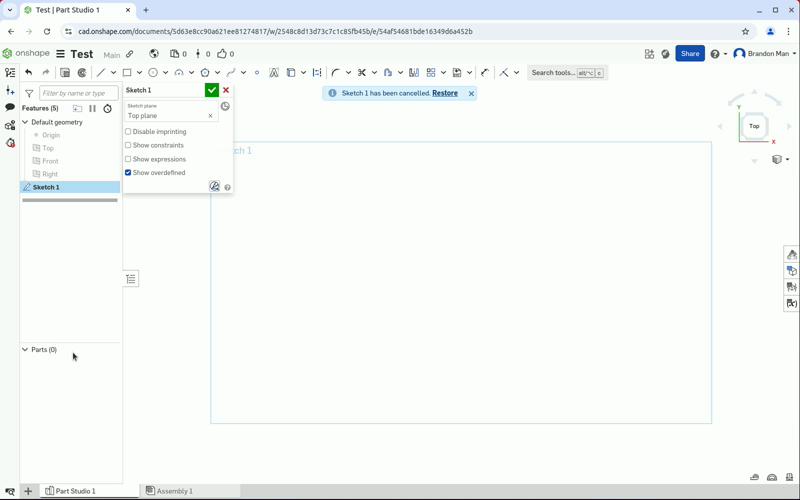
key(c)
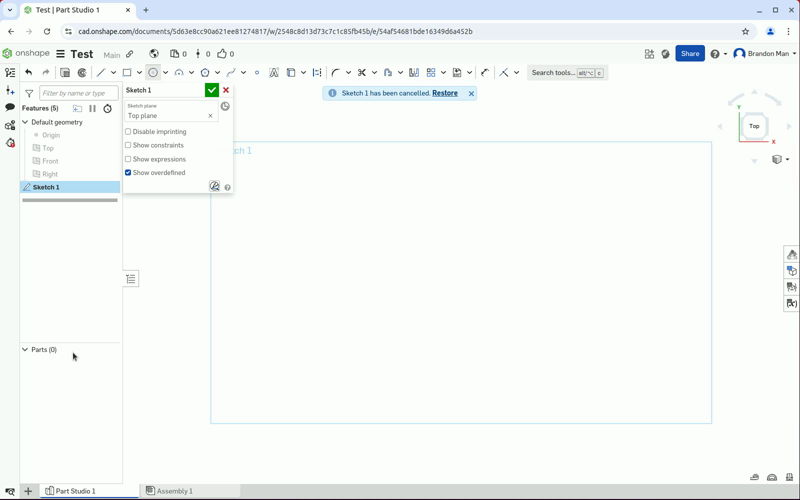
key_down(shift)
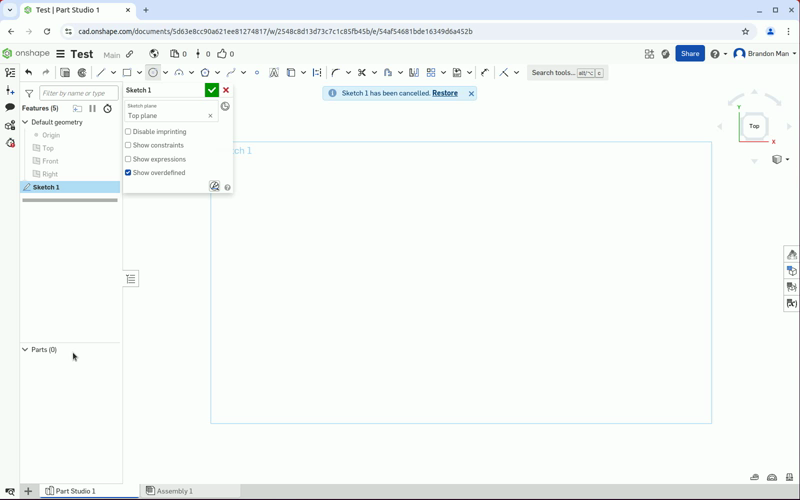
mouse_move(461, 282)
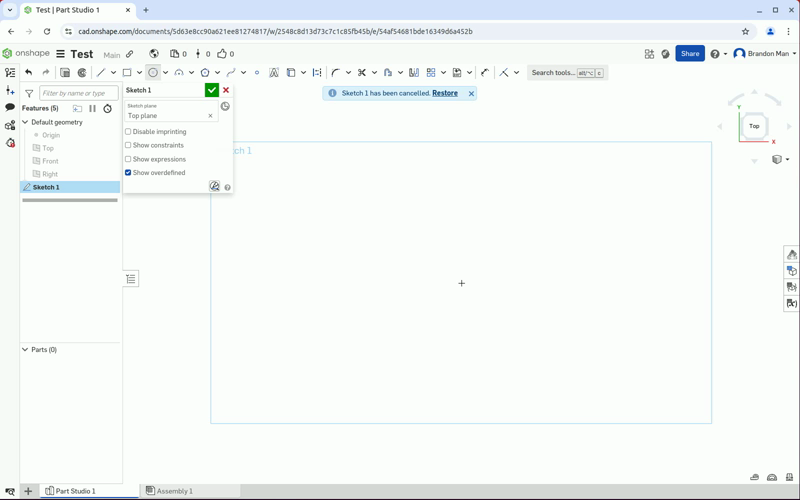
click(461, 282)
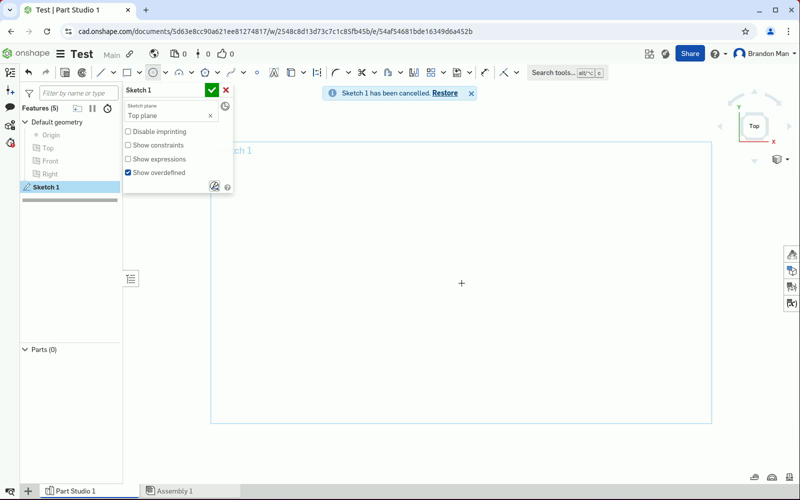
key_up(shift)
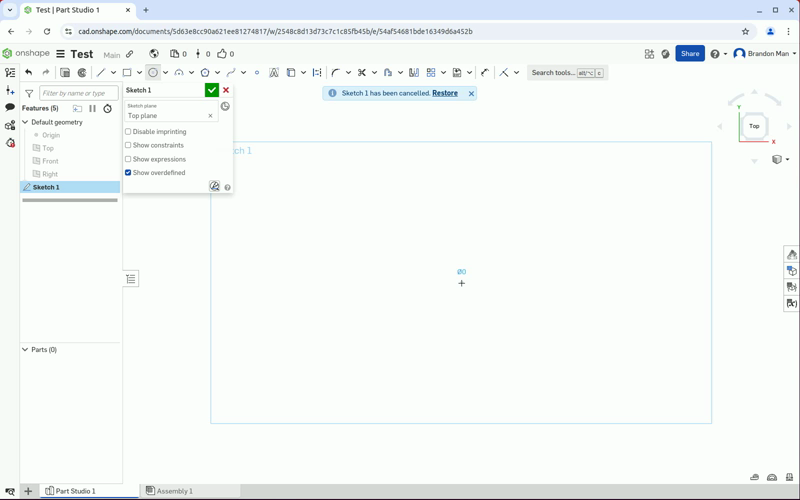
mouse_move(500, 282)
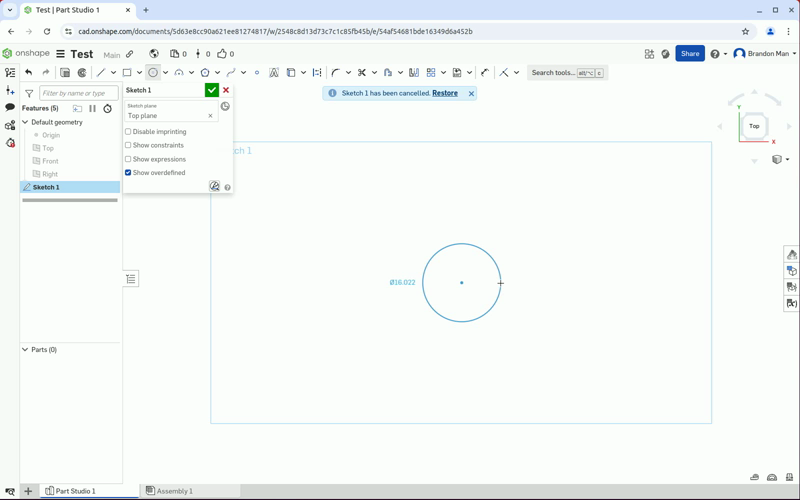
click(500, 282)
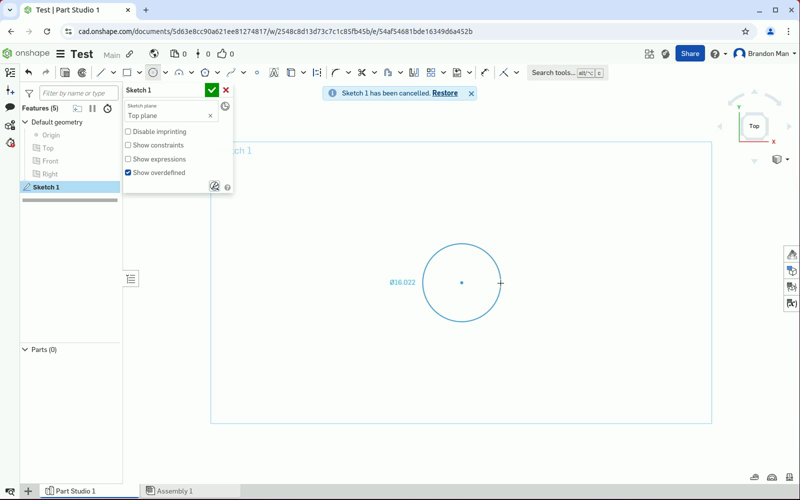
key(esc)
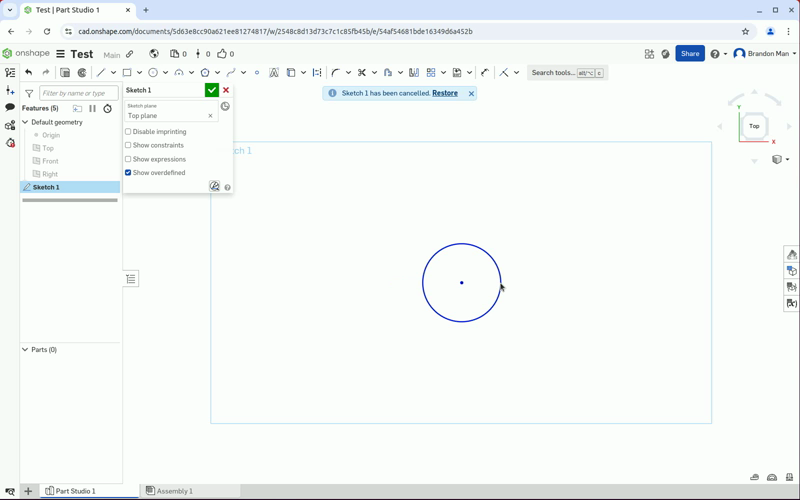
key(c)
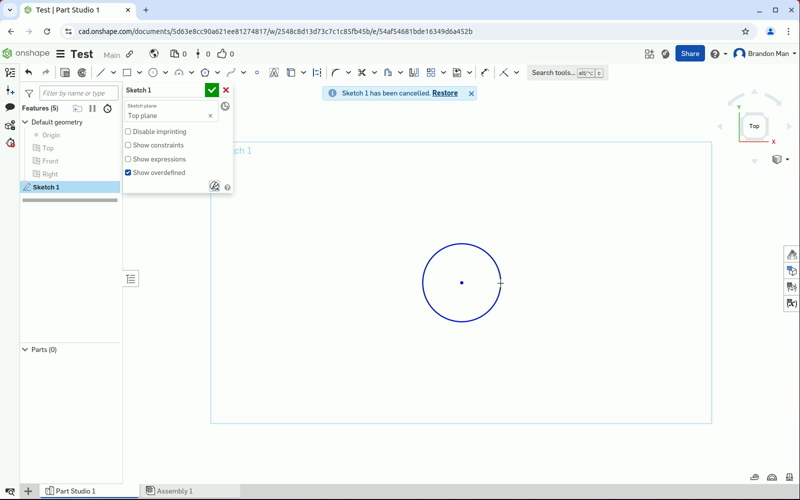
key_down(shift)
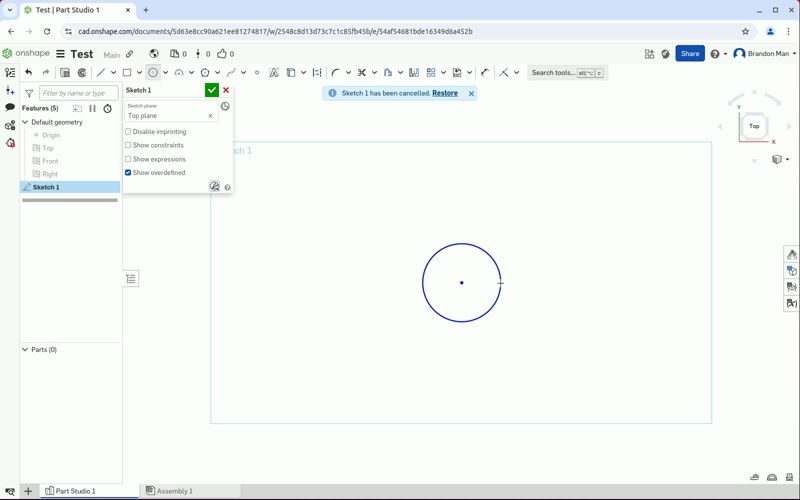
mouse_move(461, 282)
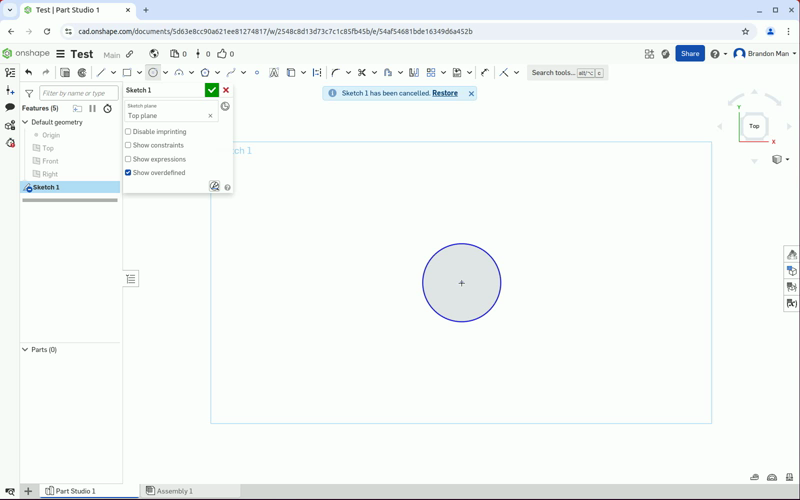
click(461, 282)
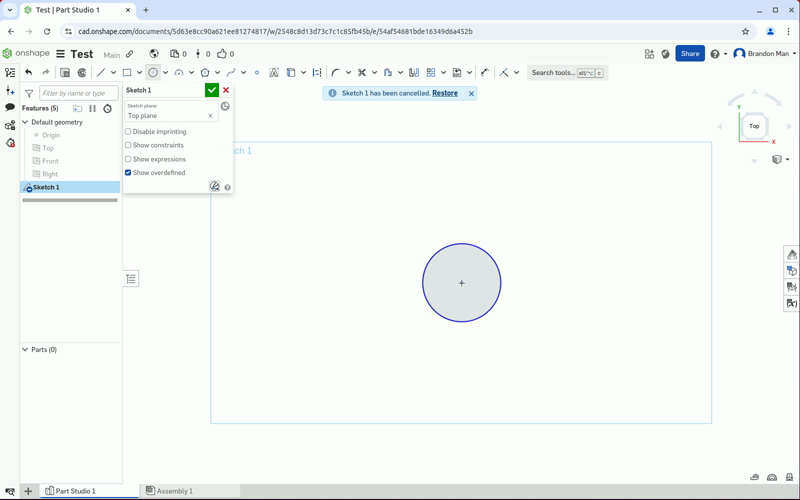
key_up(shift)
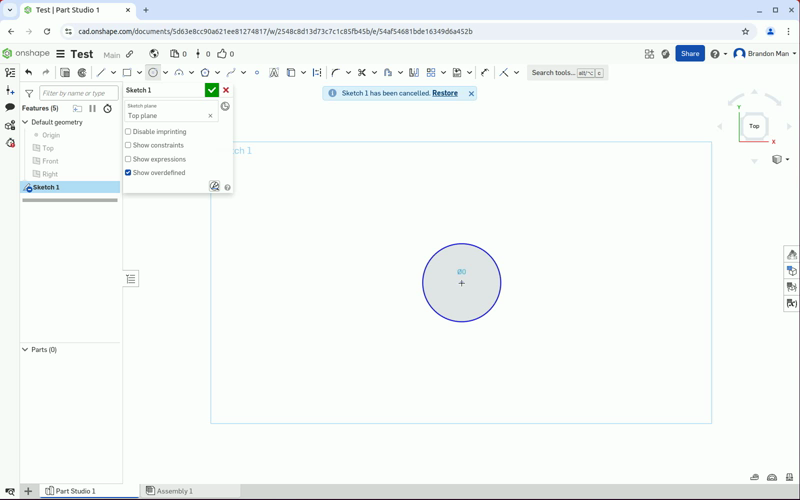
mouse_move(499, 282)
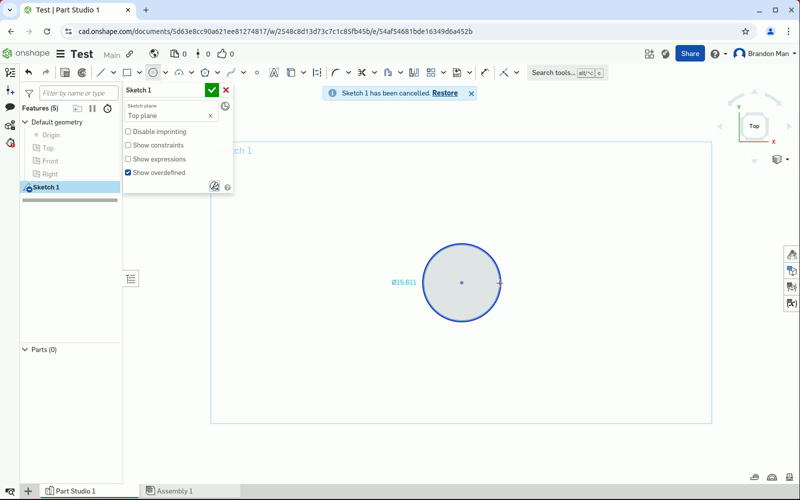
scroll(6)
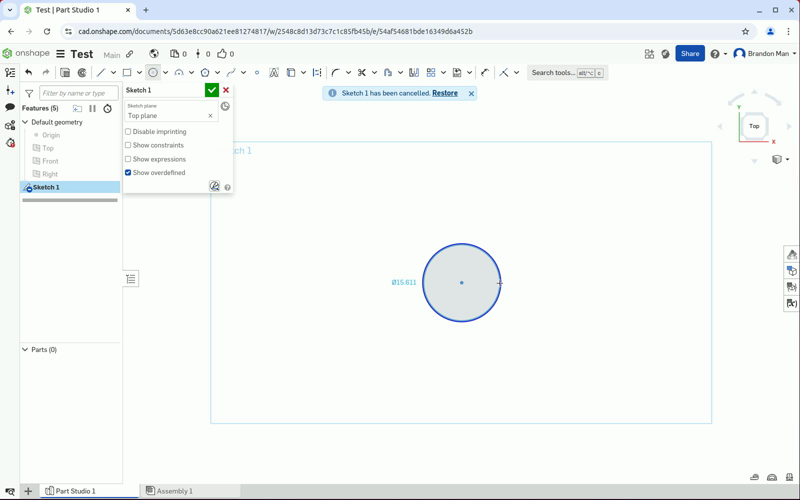
scroll(6)
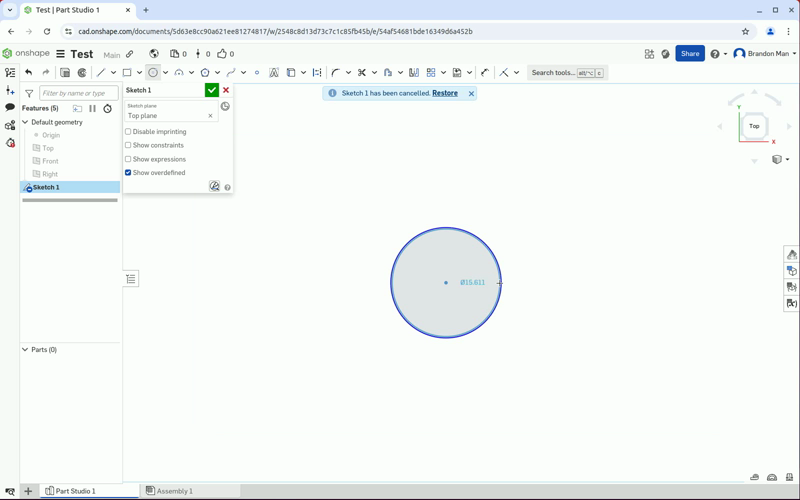
scroll(6)
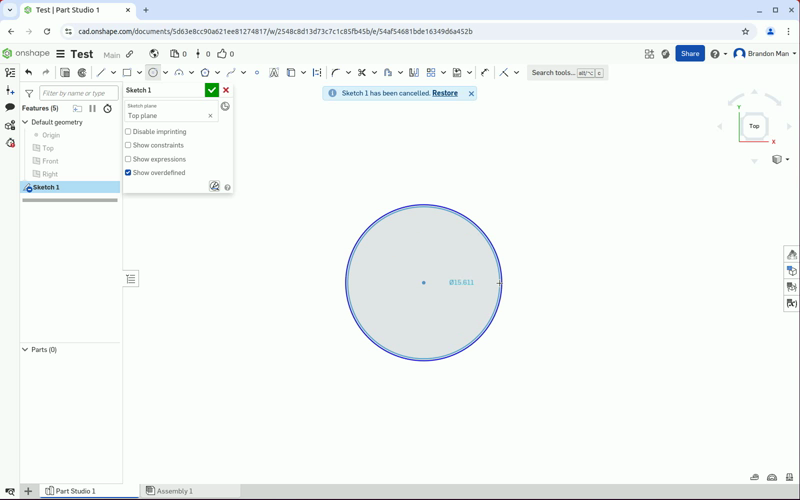
scroll(6)
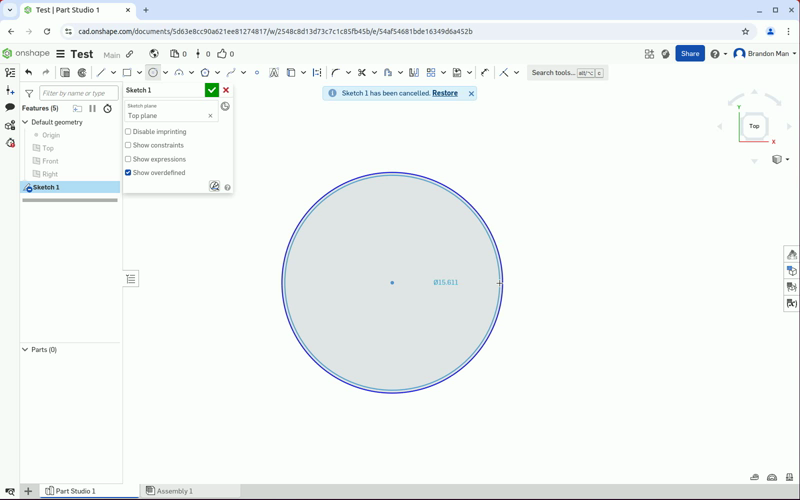
scroll(6)
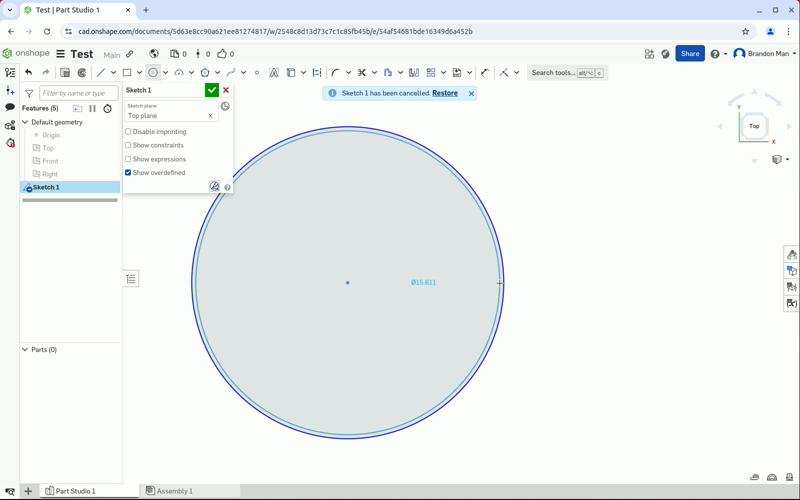
scroll(6)
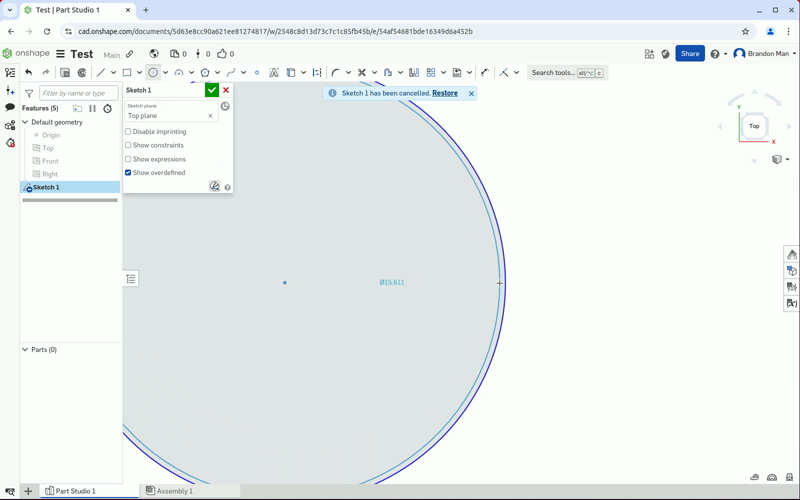
scroll(6)
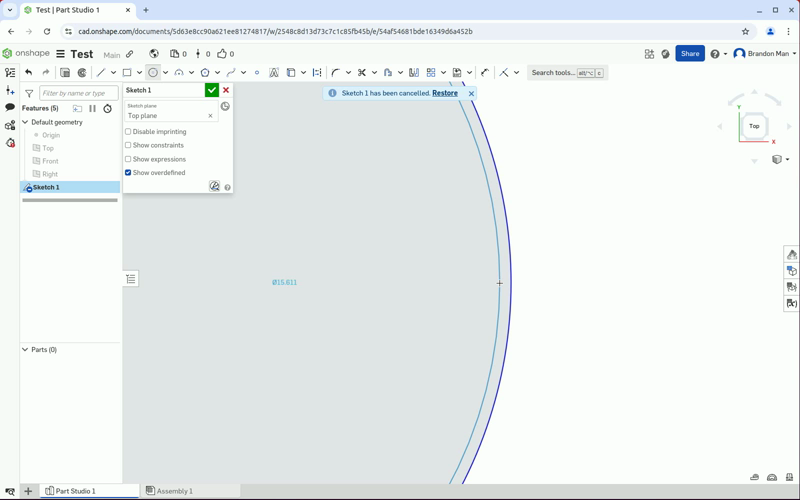
click(499, 282)
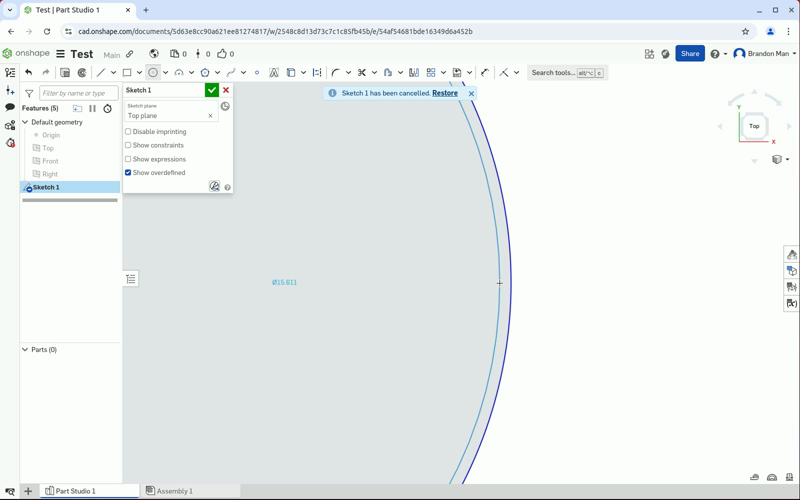
scroll(-6)
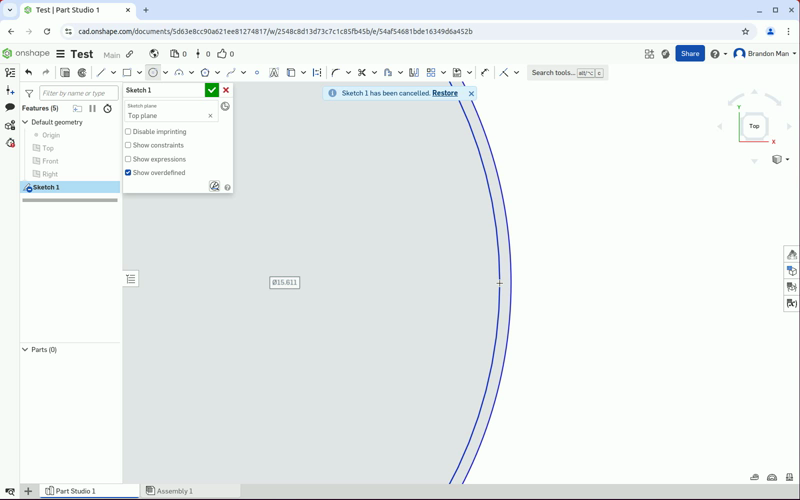
scroll(-6)
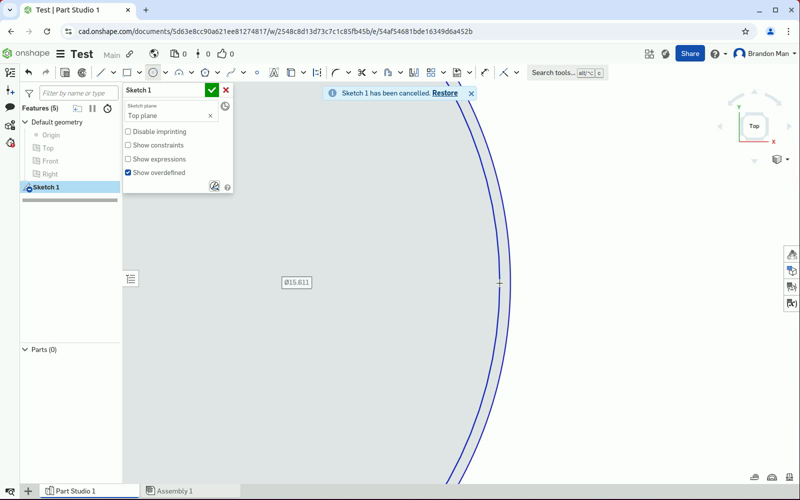
scroll(-6)
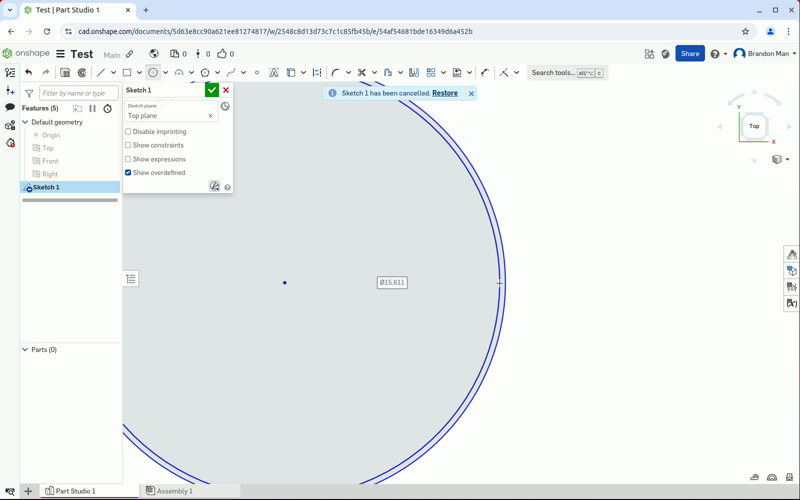
scroll(-6)
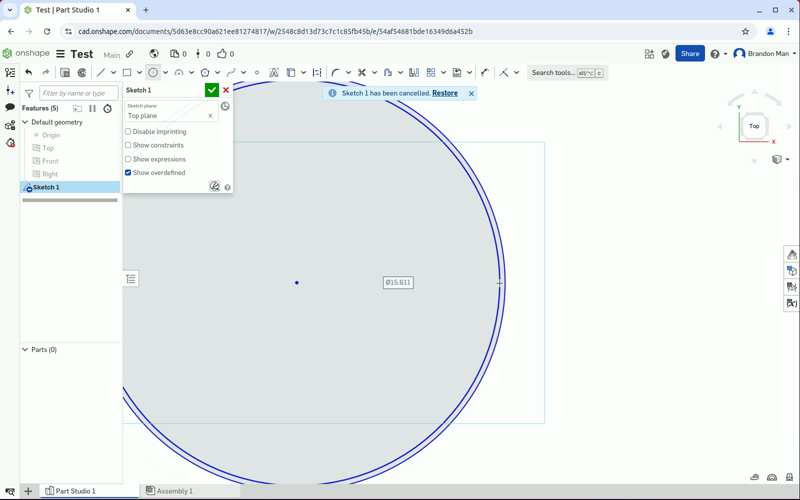
scroll(-6)
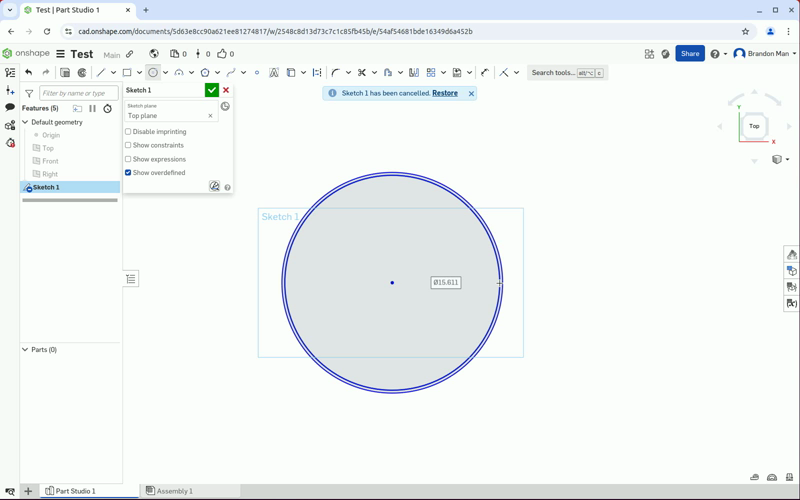
scroll(-6)
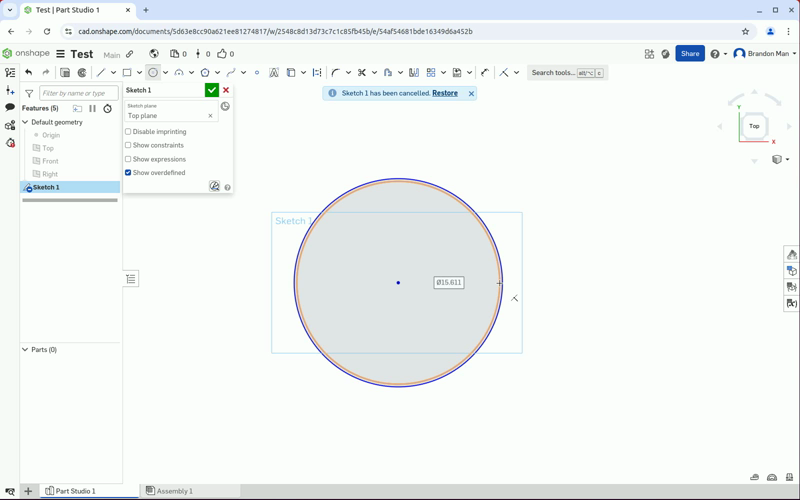
scroll(-6)
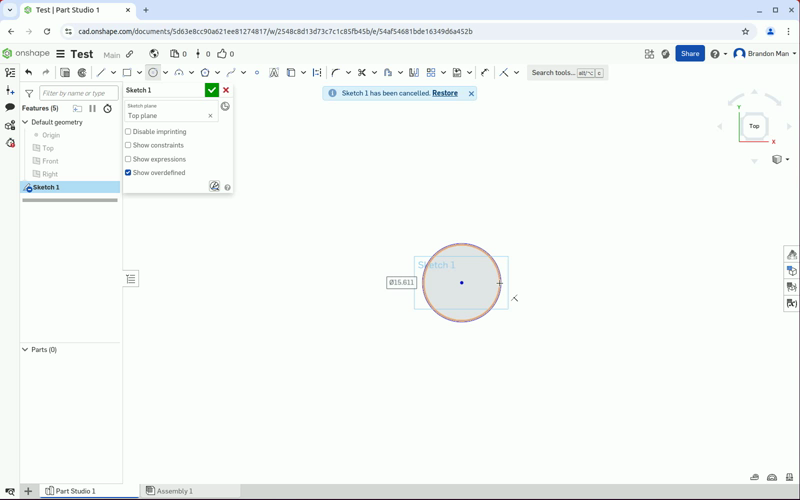
key(esc)
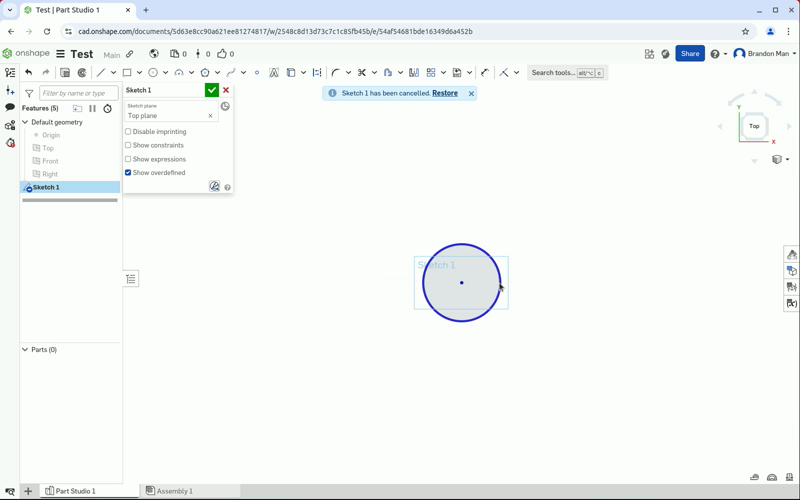
mouse_move(427, 267)
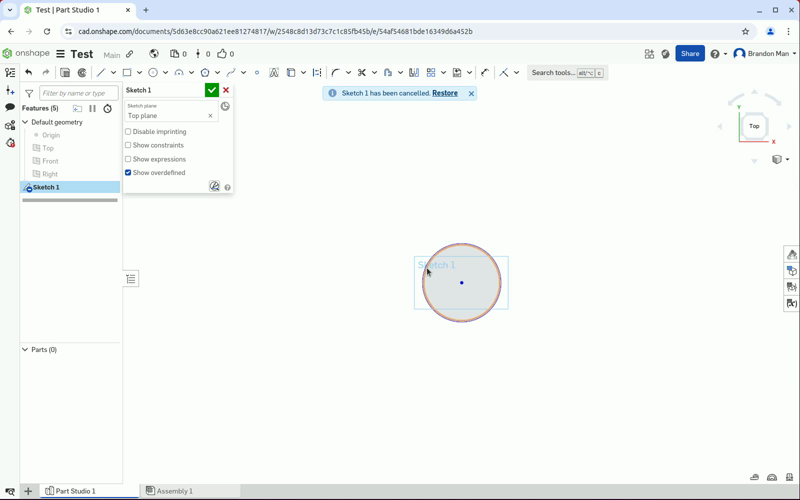
scroll(6)
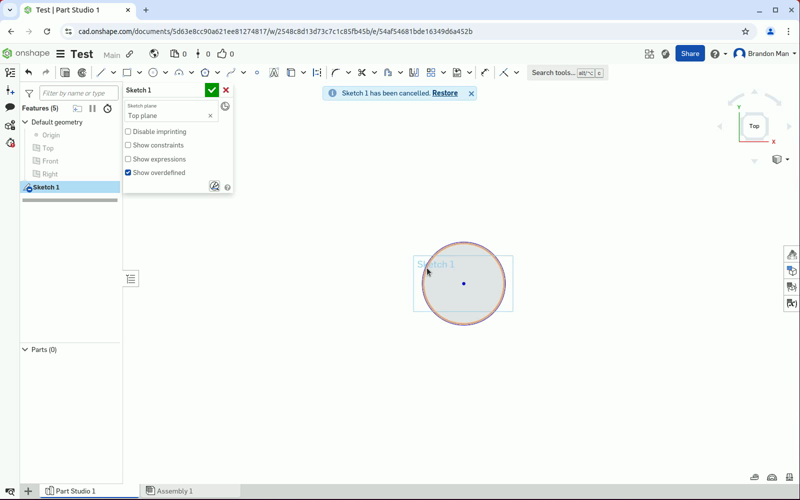
scroll(6)
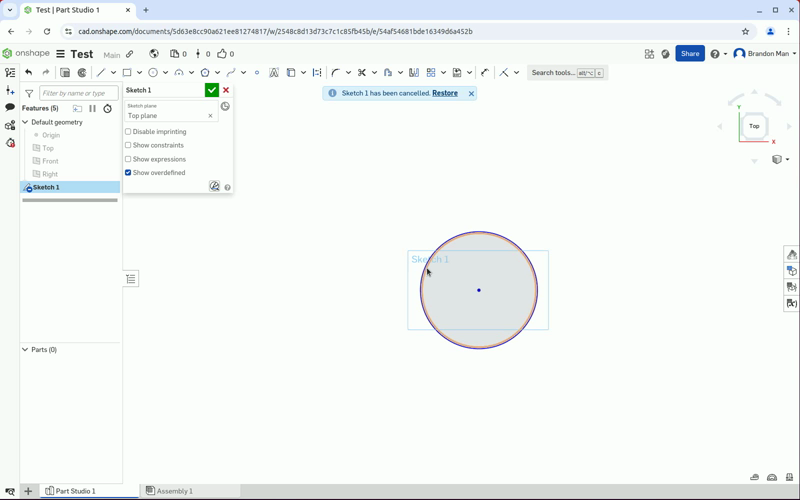
scroll(6)
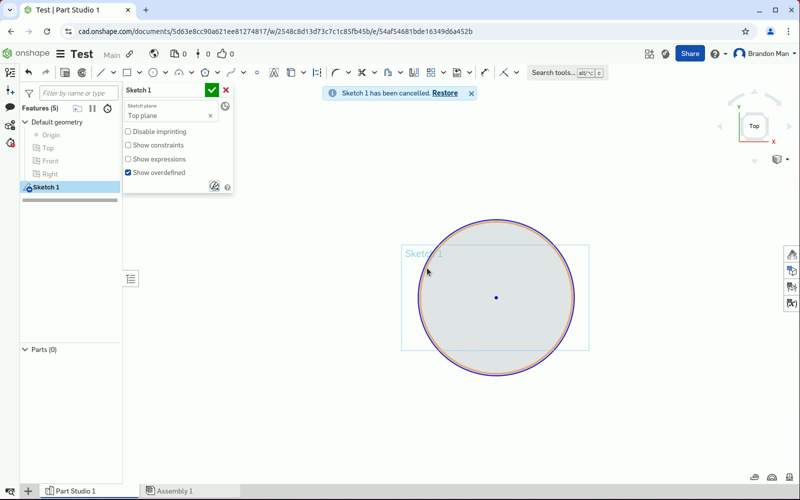
scroll(6)
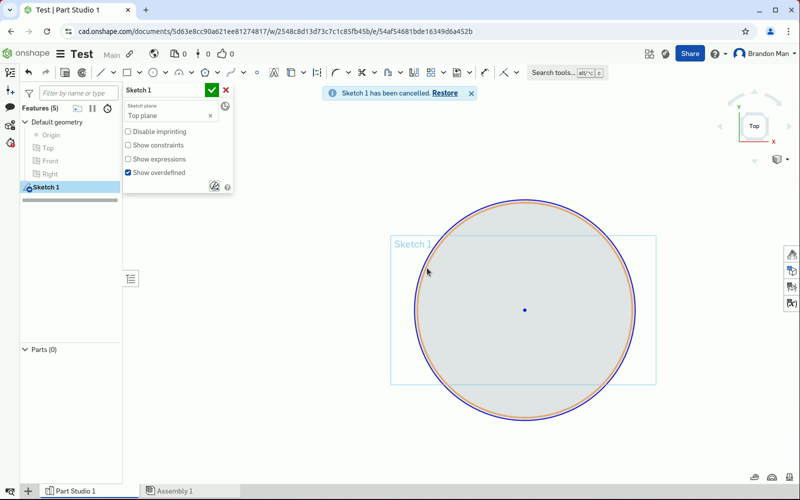
scroll(6)
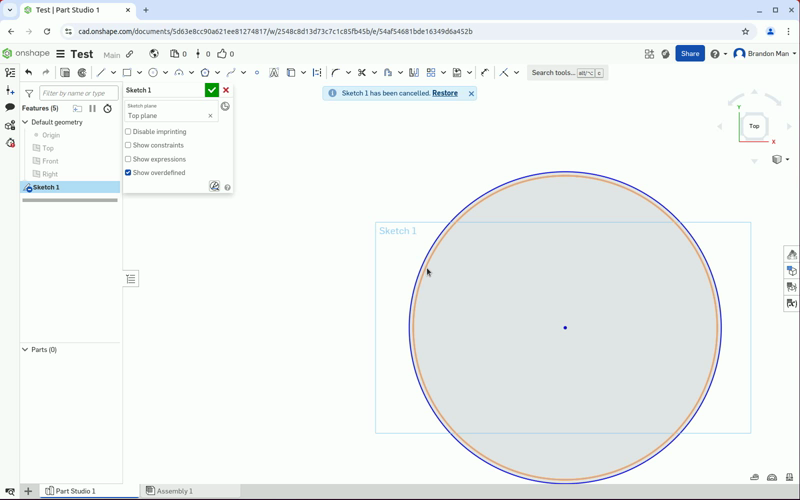
scroll(6)
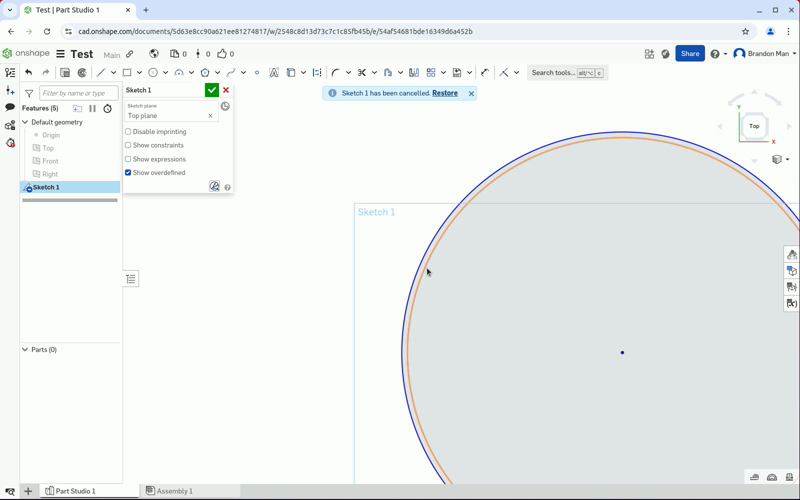
scroll(6)
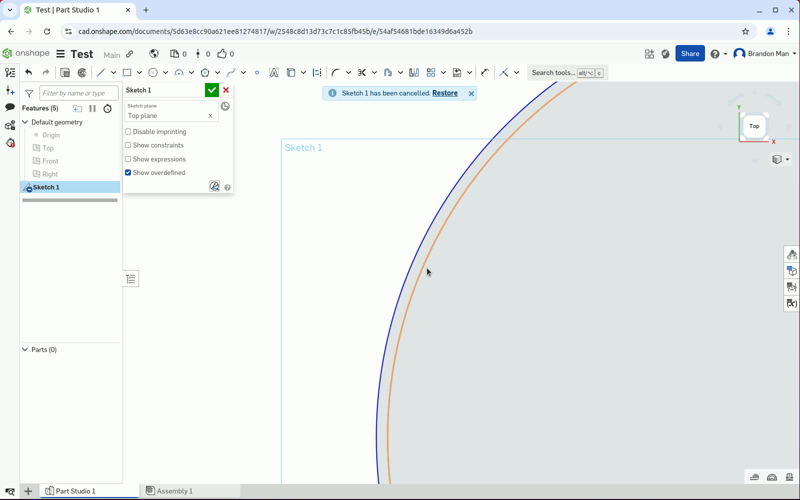
click(427, 267)
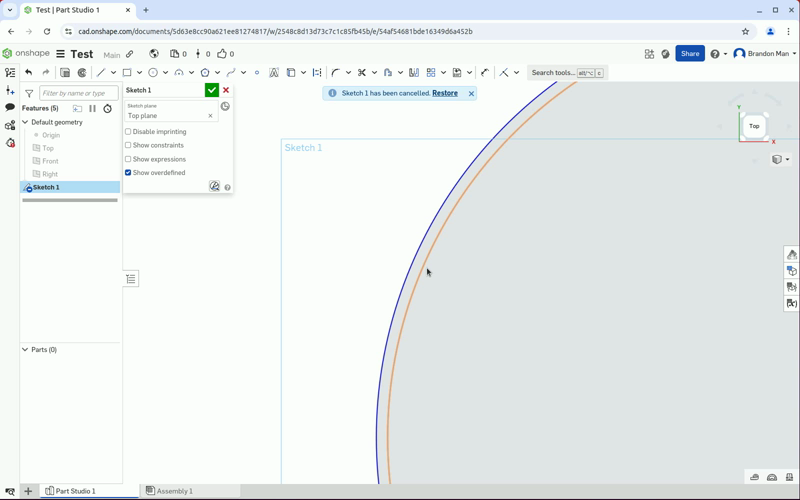
scroll(-6)
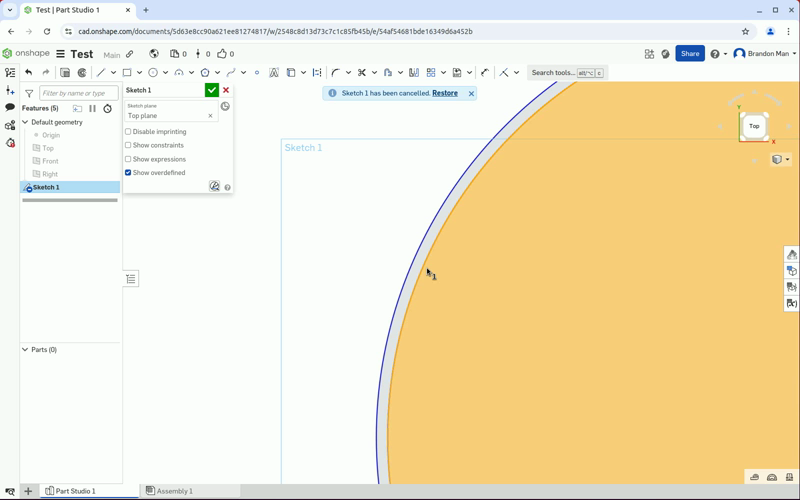
scroll(-6)
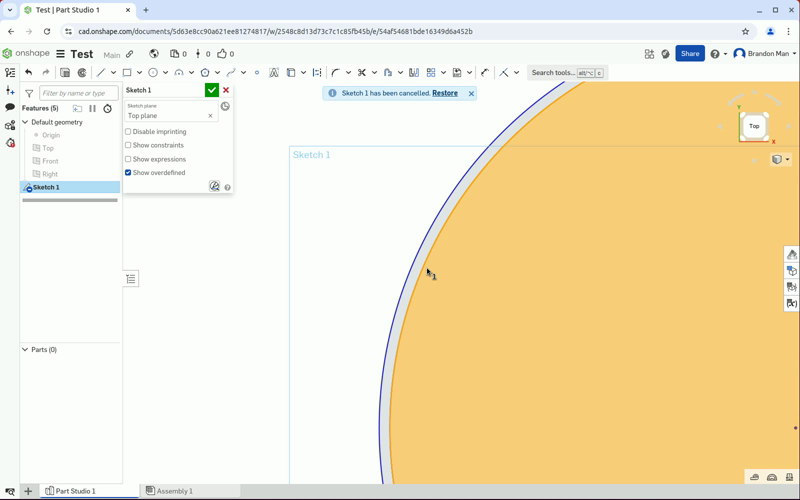
scroll(-6)
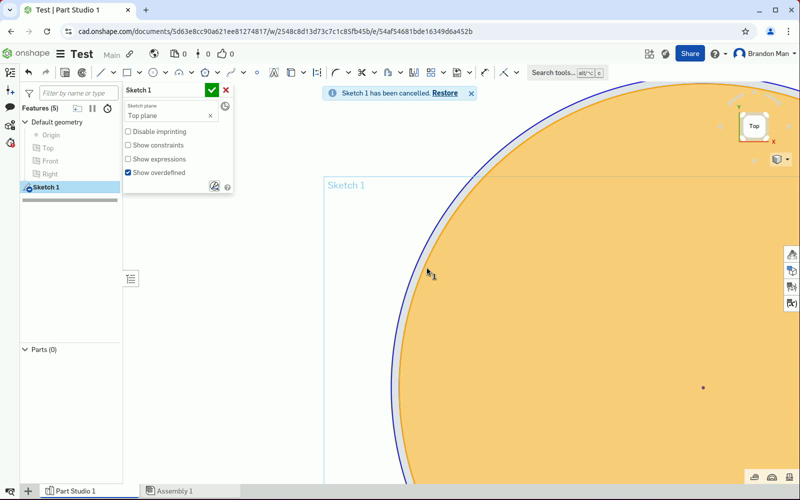
scroll(-6)
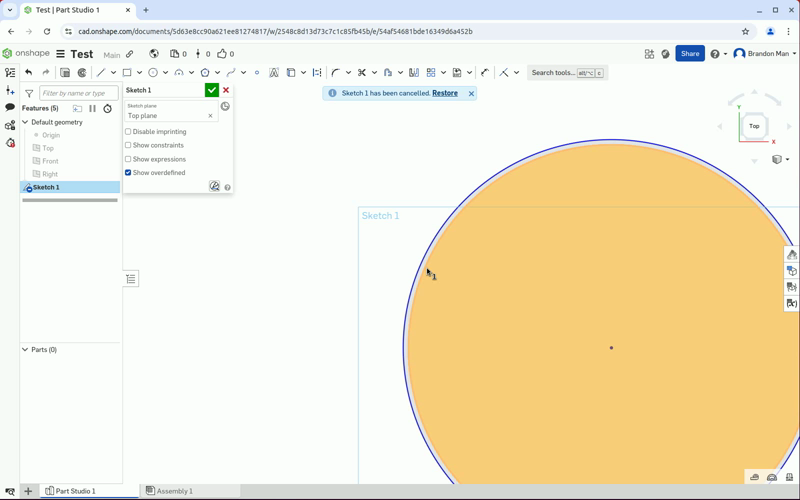
scroll(-6)
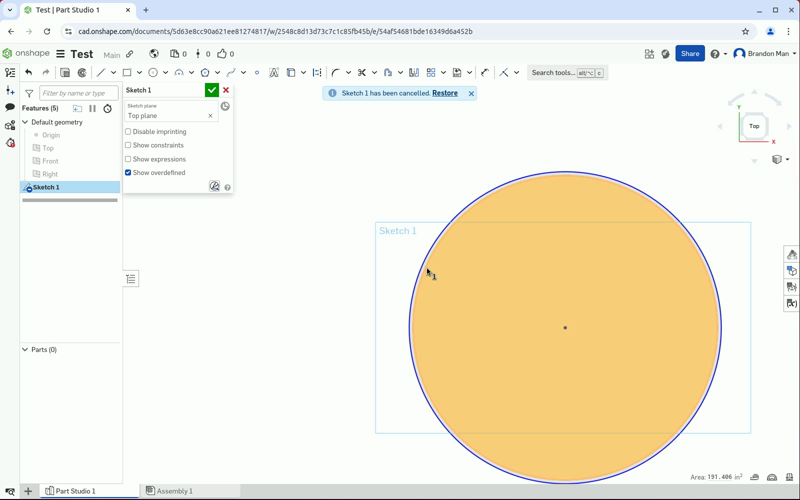
scroll(-6)
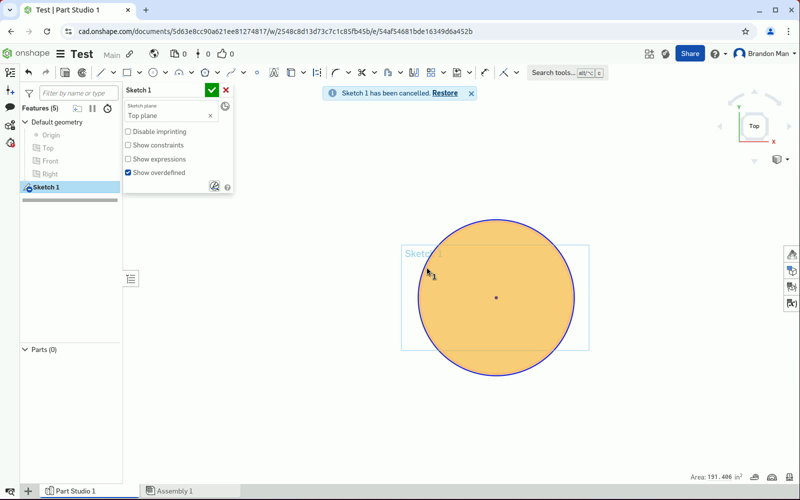
scroll(-6)
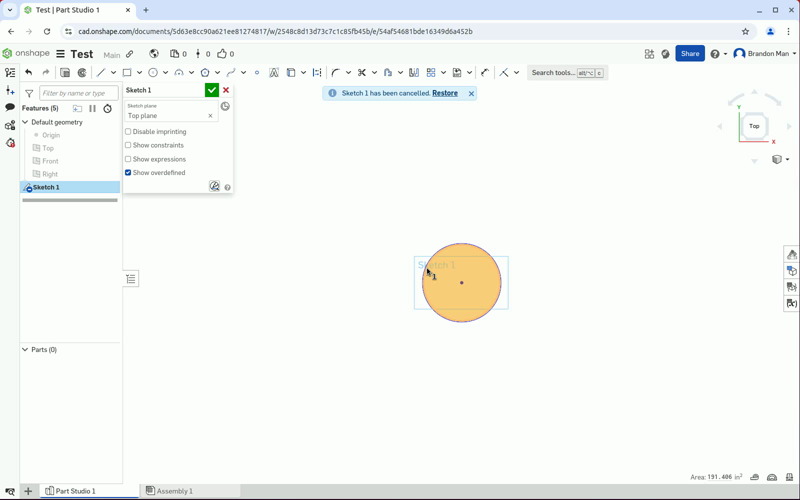
mouse_move(73, 352)
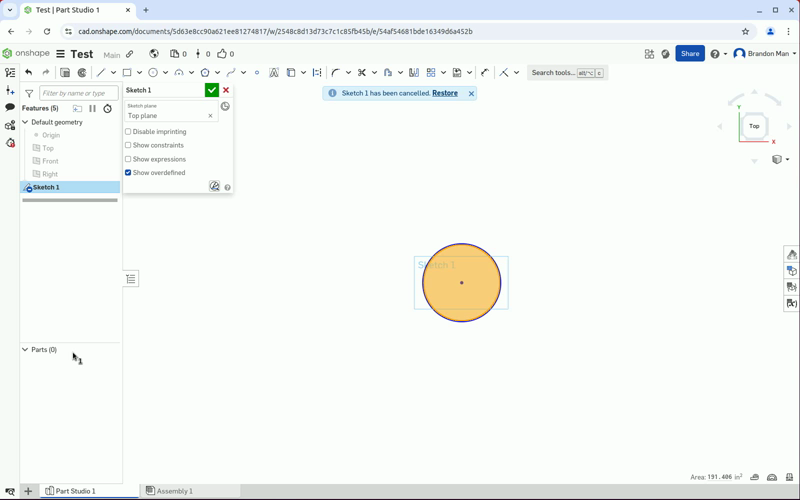
key(shift+y)
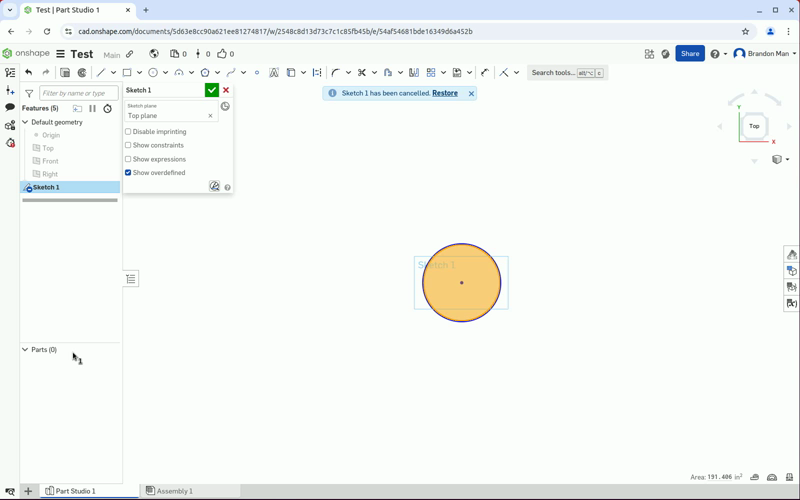
key(shift+e)
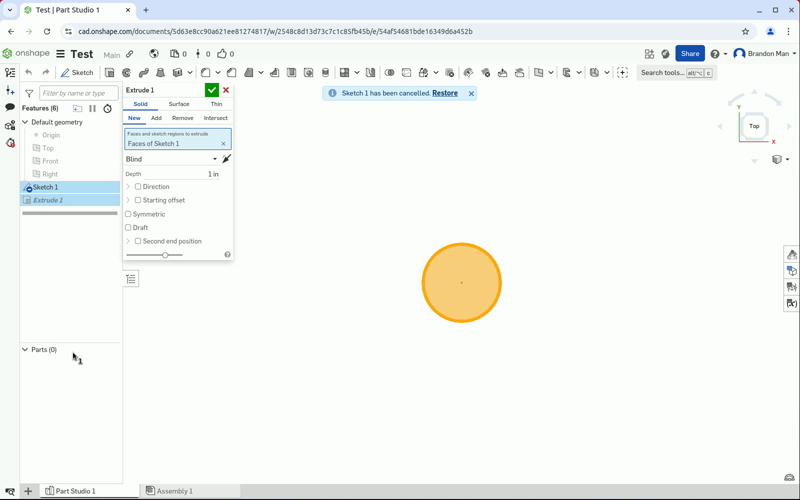
mouse_move(143, 106)
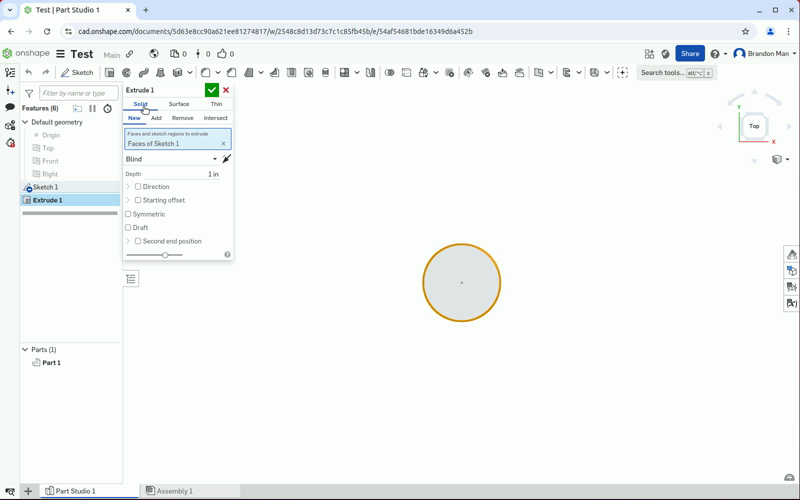
click(143, 106)
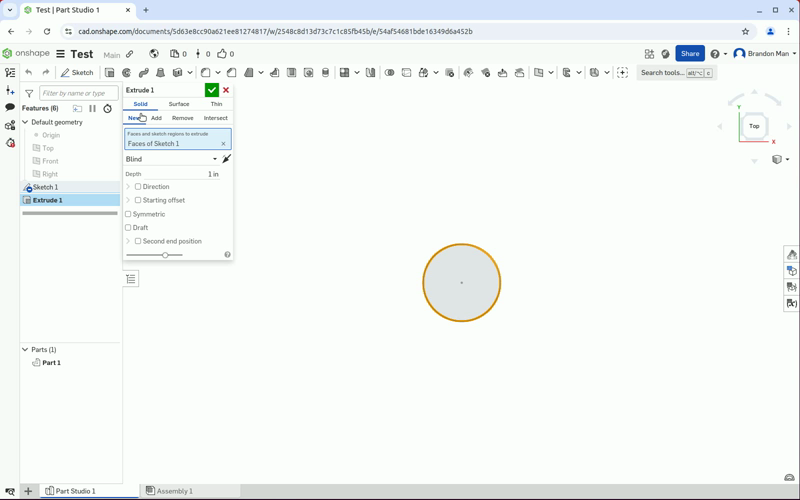
mouse_move(137, 120)
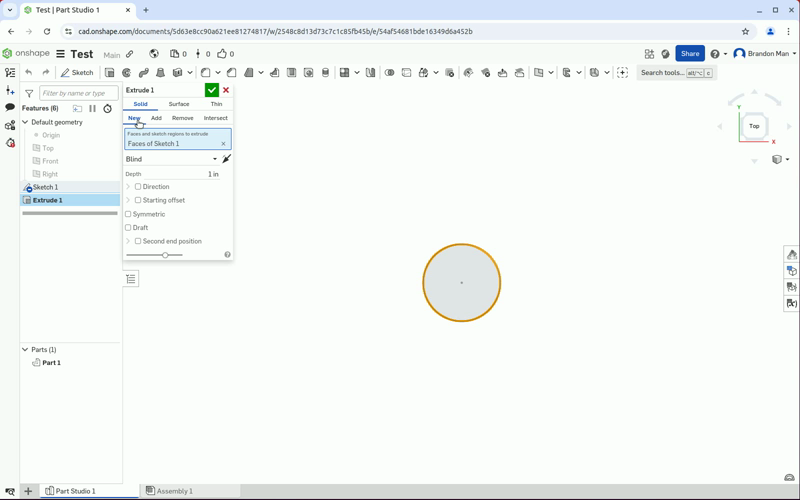
click(137, 120)
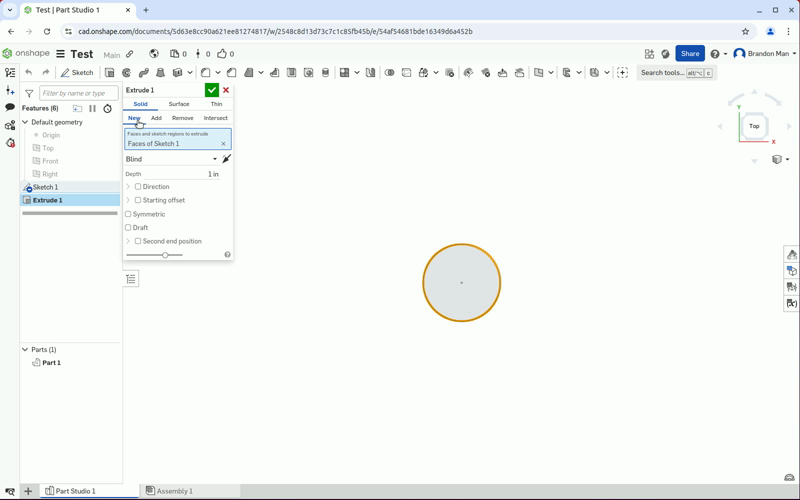
key(tab, 4)
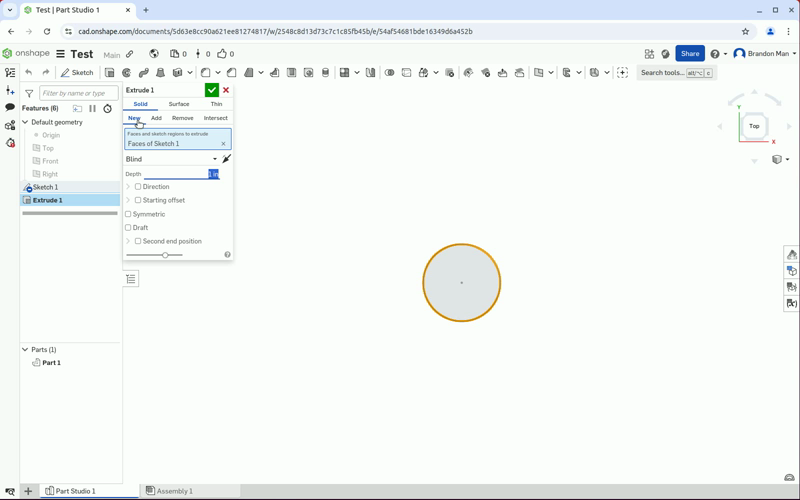
text(23.108)
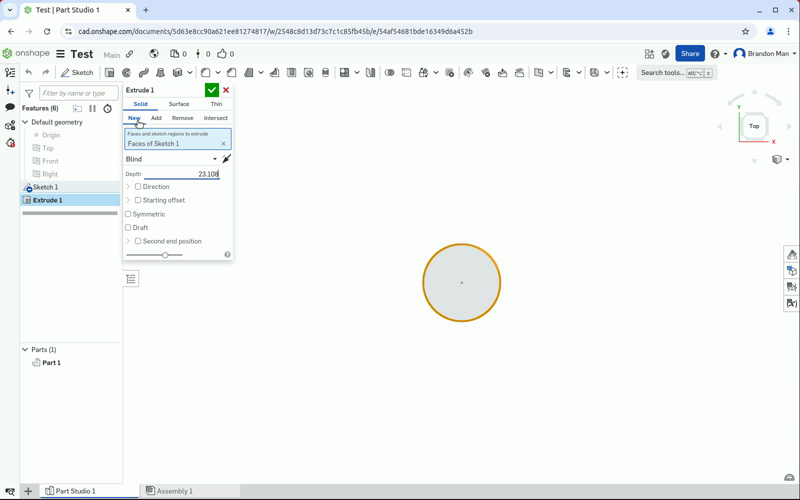
key(enter)
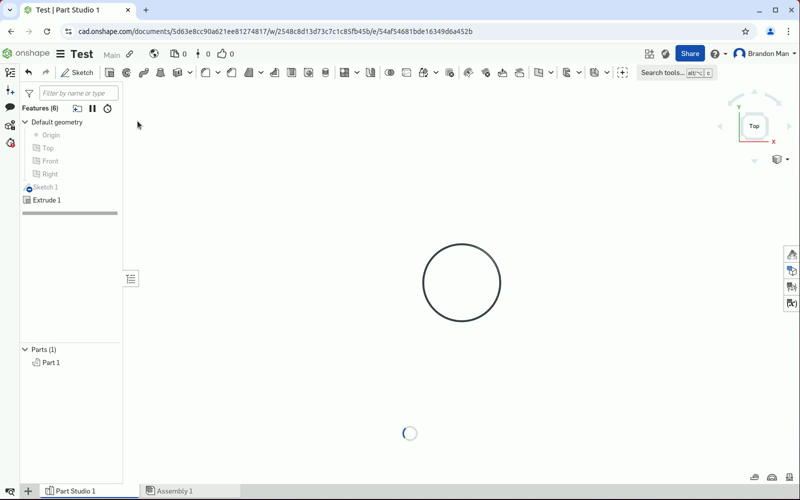
key(shift+h)
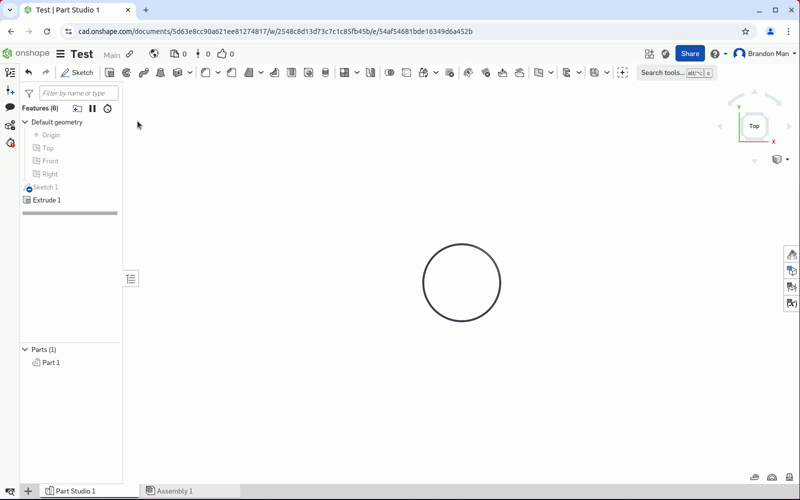
key(shift+h)
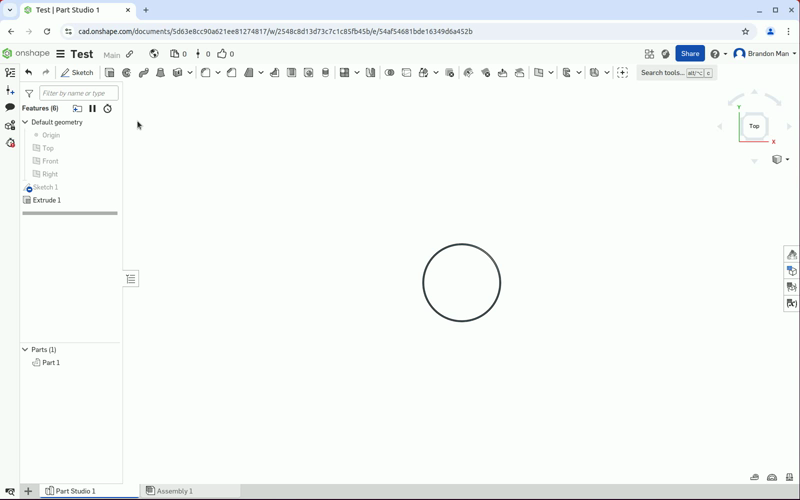
mouse_move(73, 189)
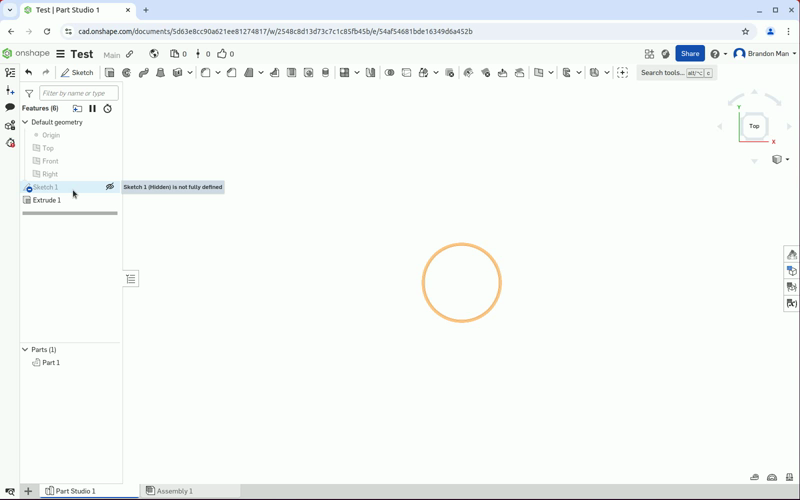
click(73, 189)
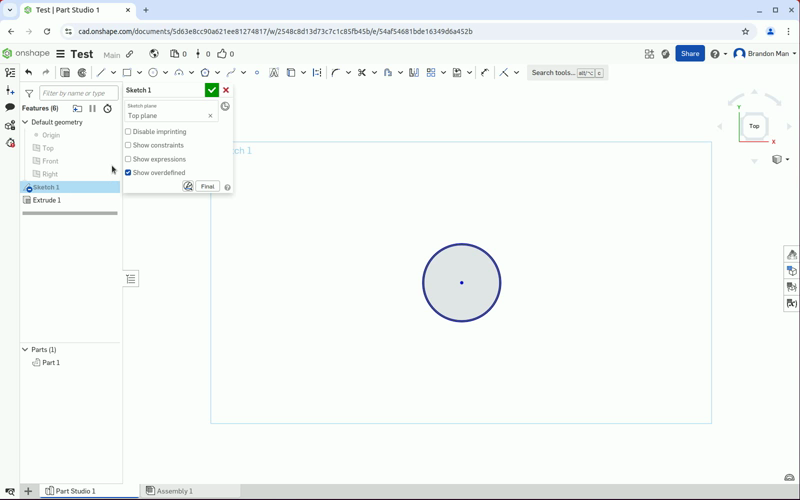
mouse_move(229, 92)
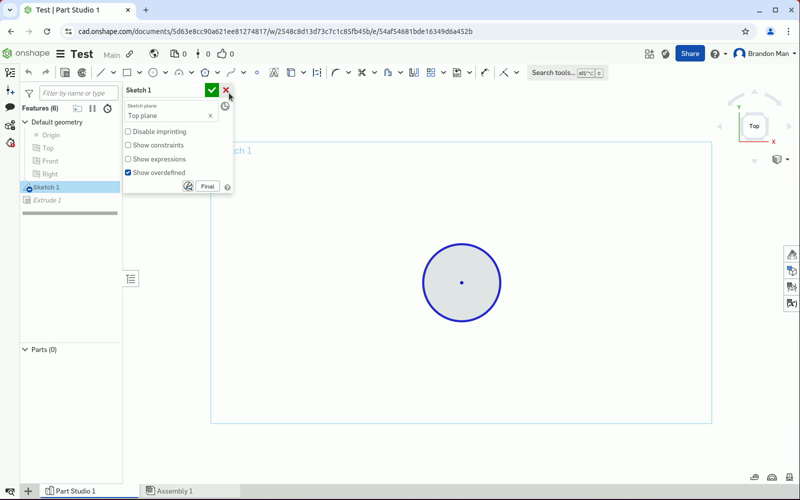
click(229, 92)
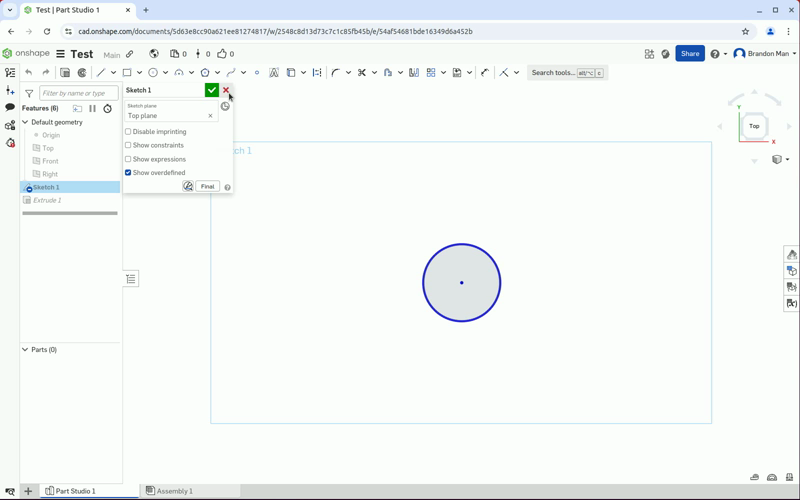
key(shift+s)
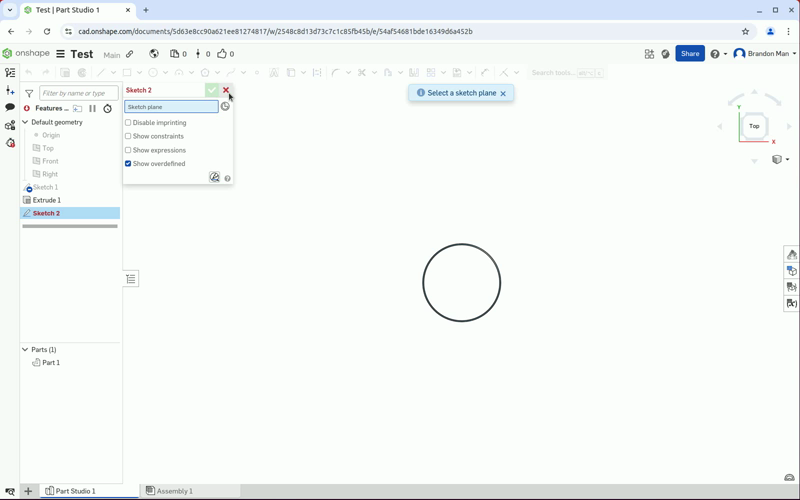
mouse_move(73, 150)
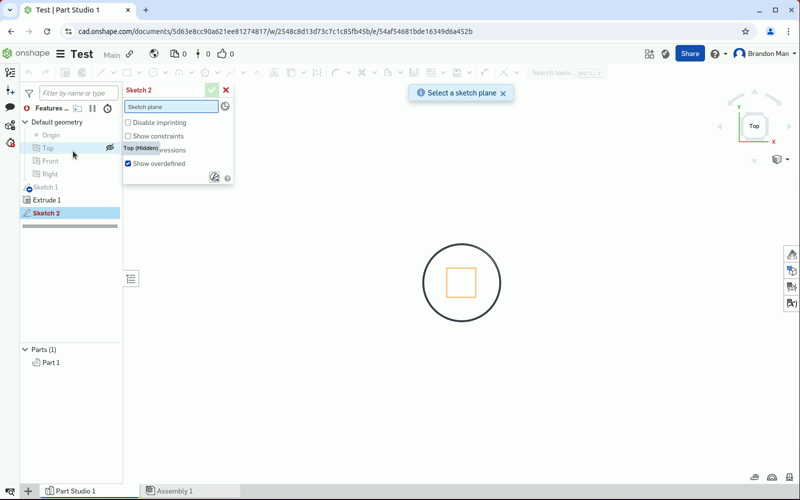
click(73, 150)
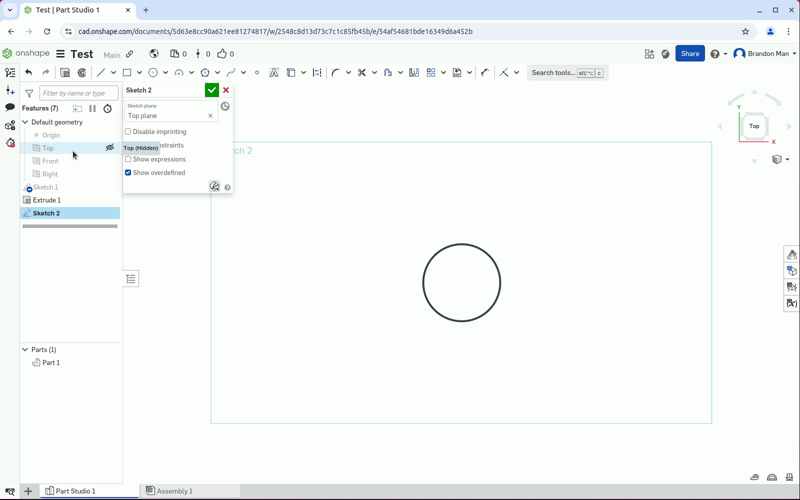
mouse_move(73, 352)
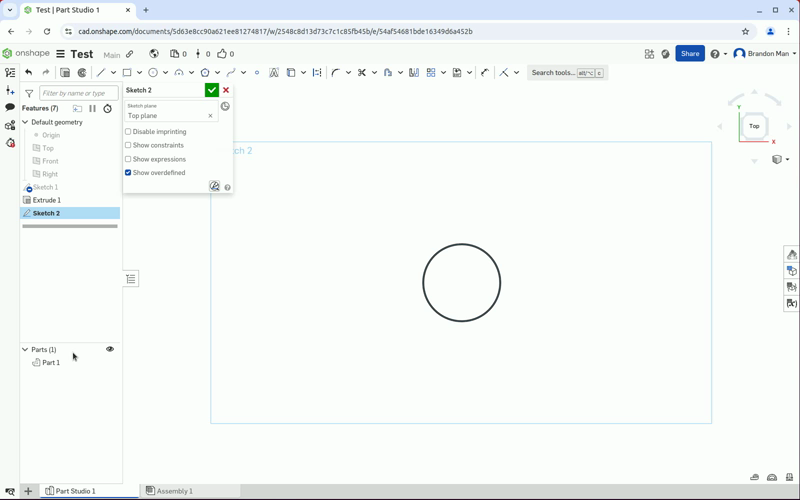
key(y)
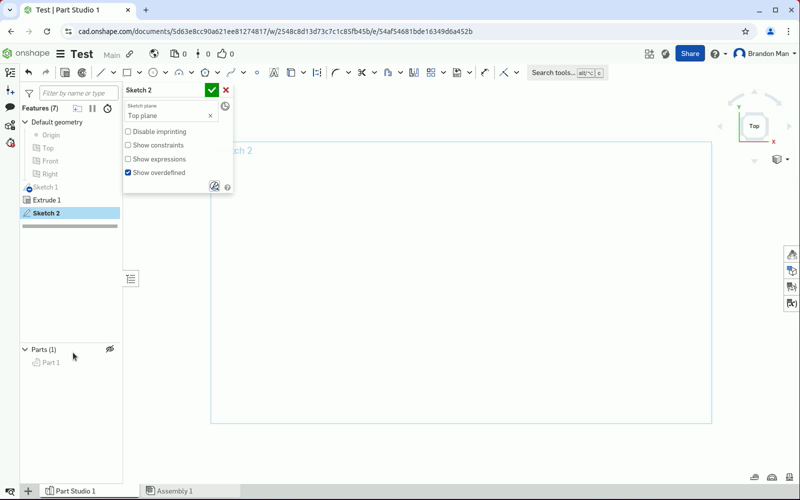
key(c)
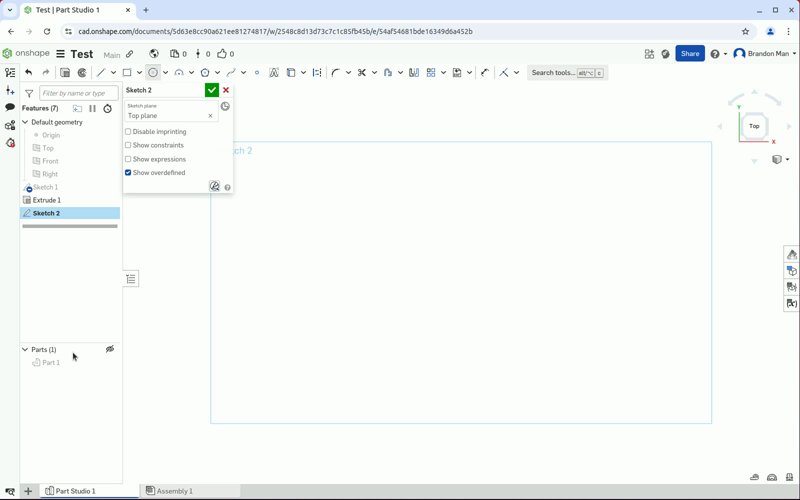
key_down(shift)
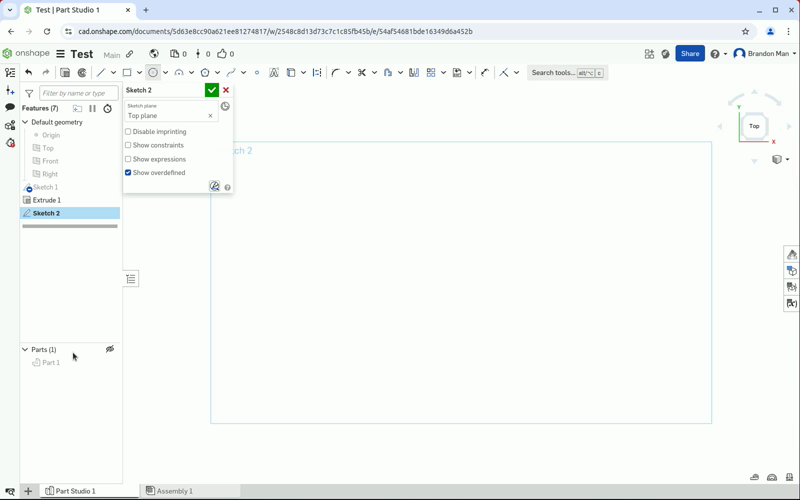
mouse_move(461, 282)
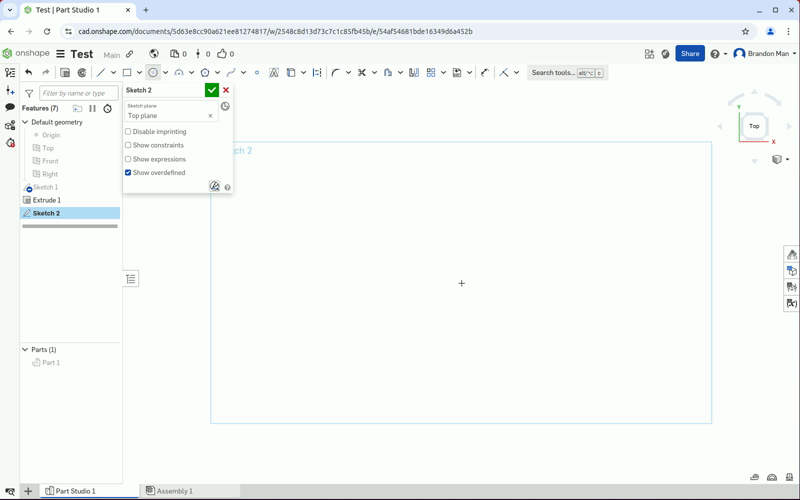
click(461, 282)
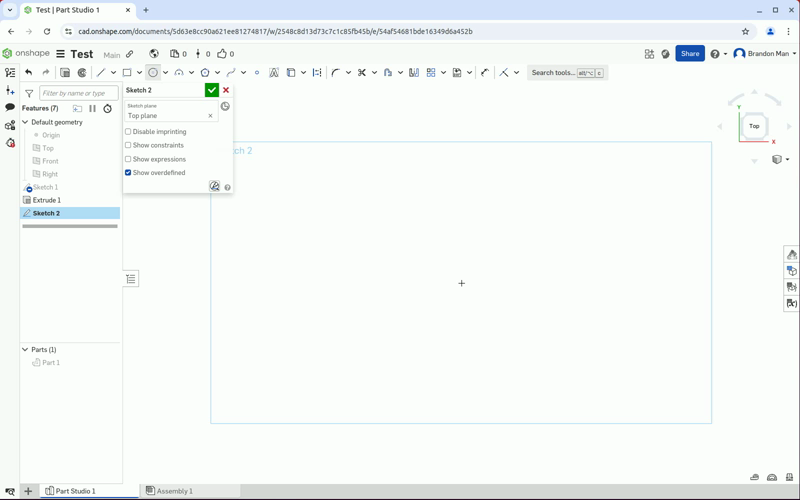
key_up(shift)
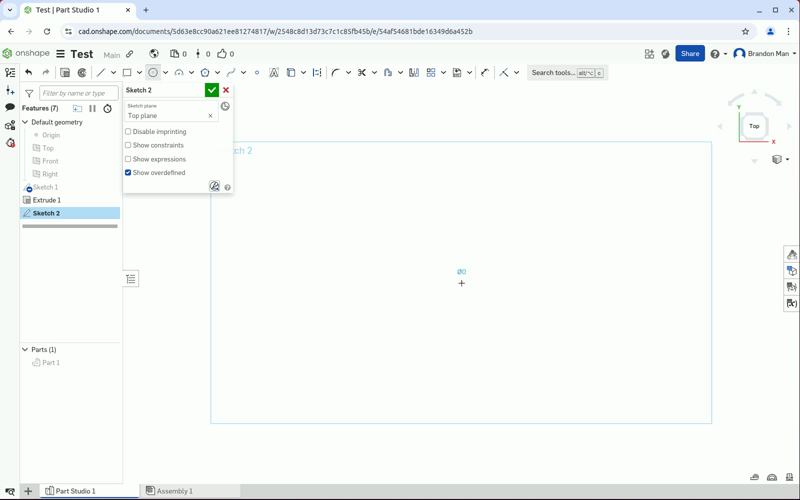
mouse_move(500, 282)
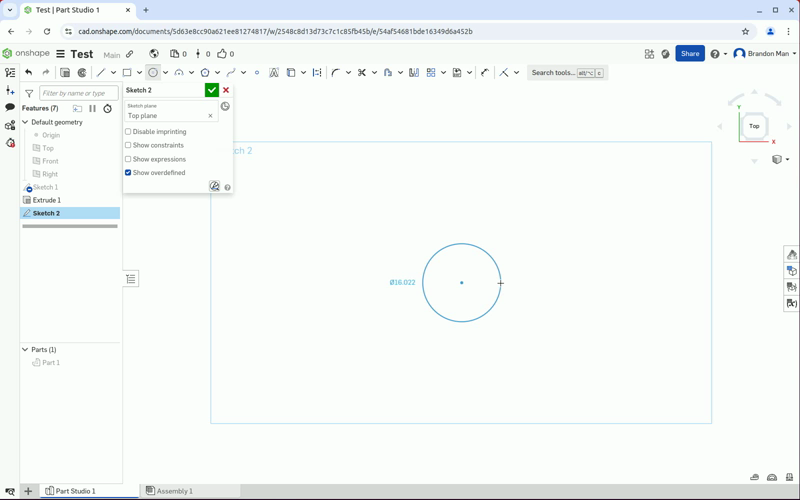
click(500, 282)
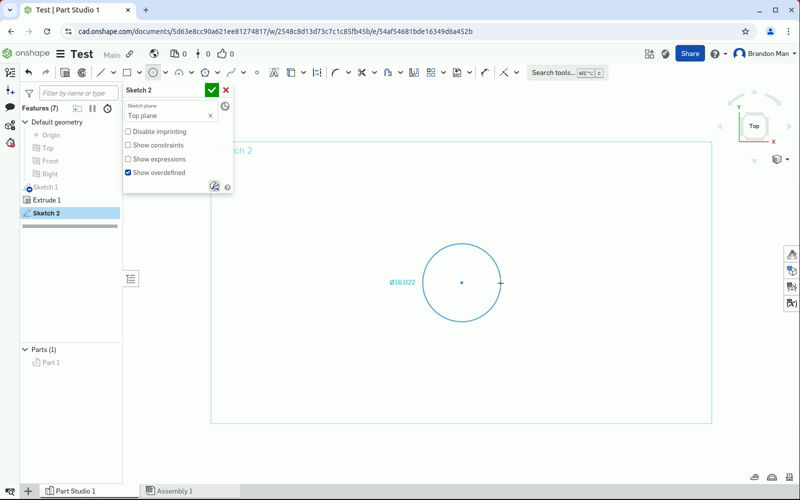
key(esc)
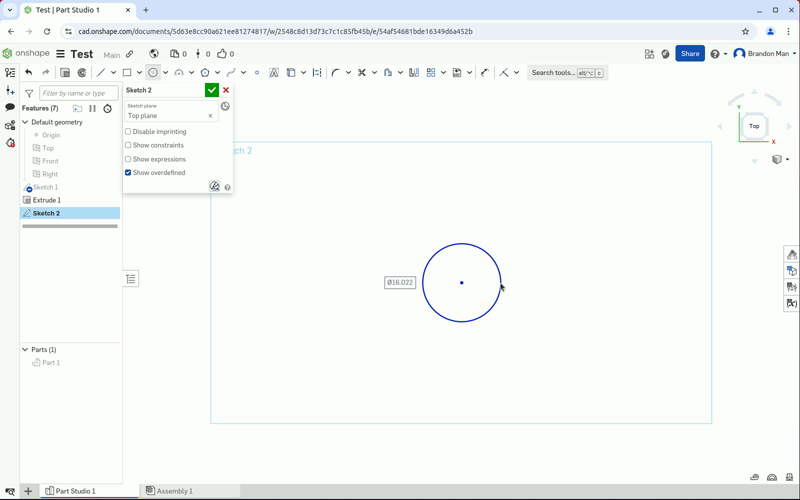
key(c)
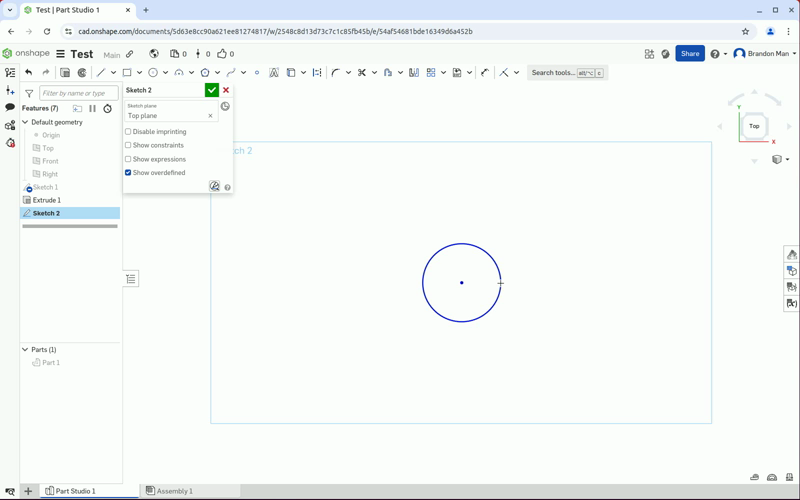
key_down(shift)
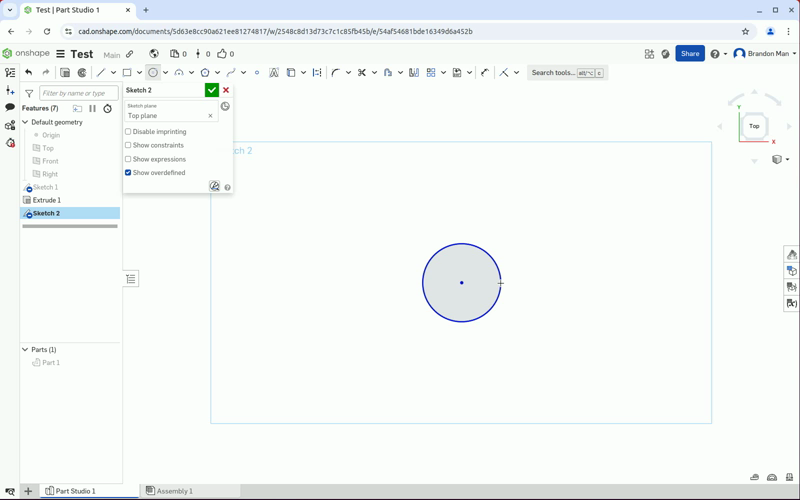
mouse_move(461, 282)
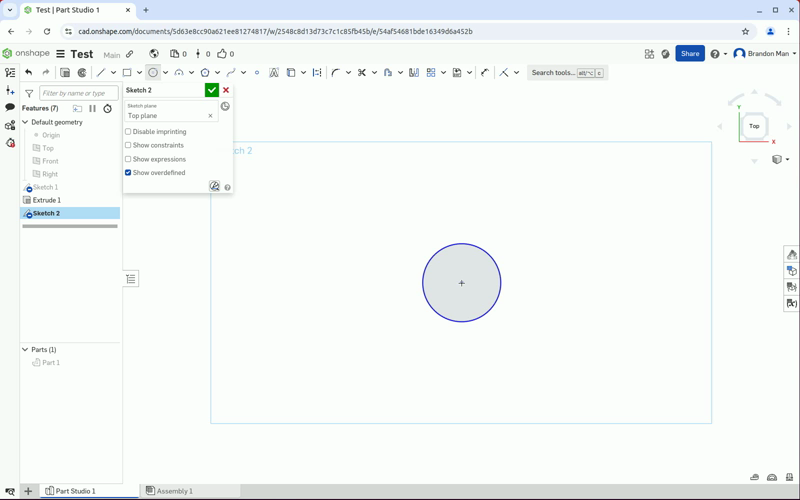
click(461, 282)
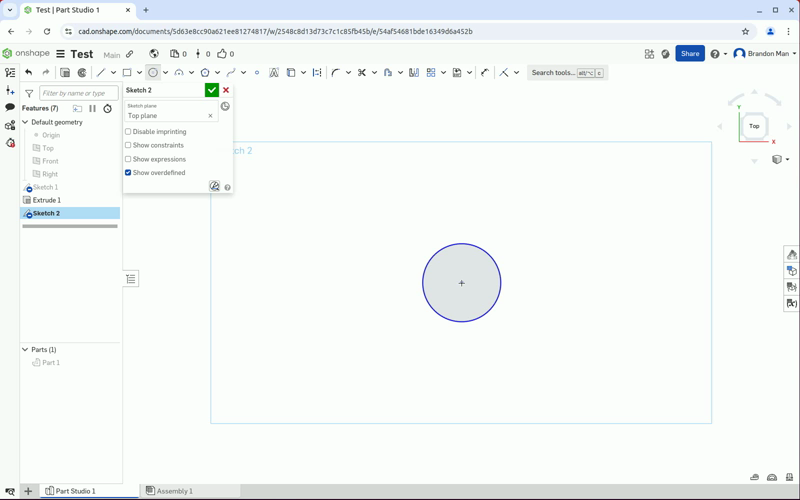
key_up(shift)
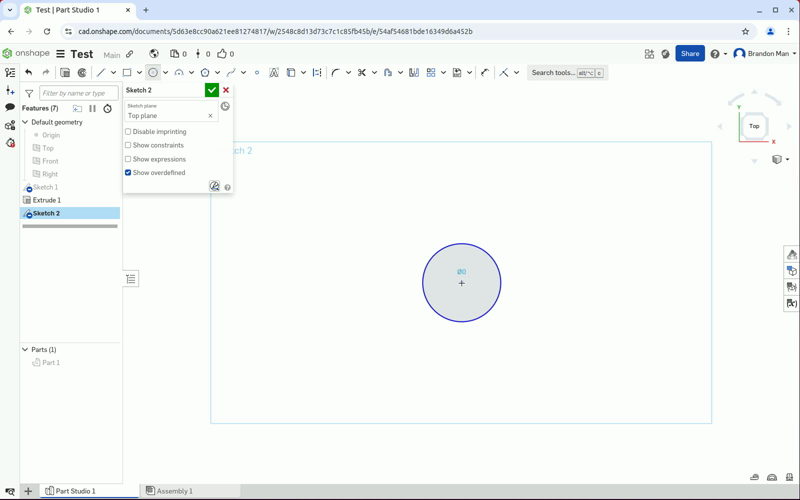
mouse_move(462, 282)
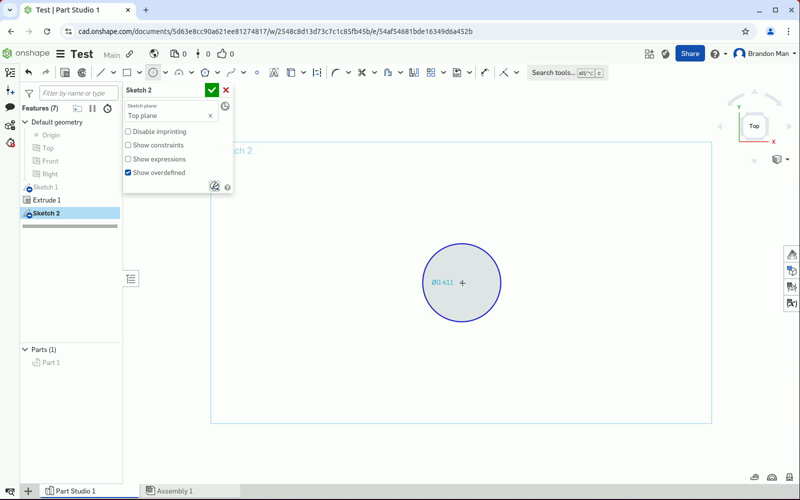
scroll(6)
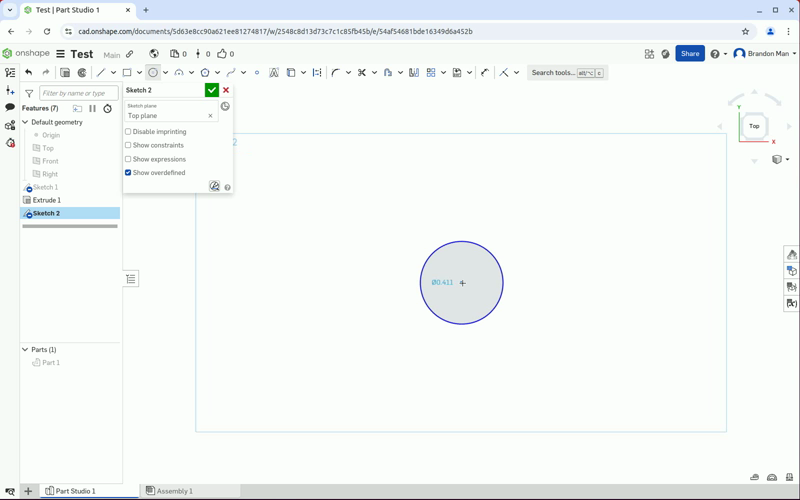
scroll(6)
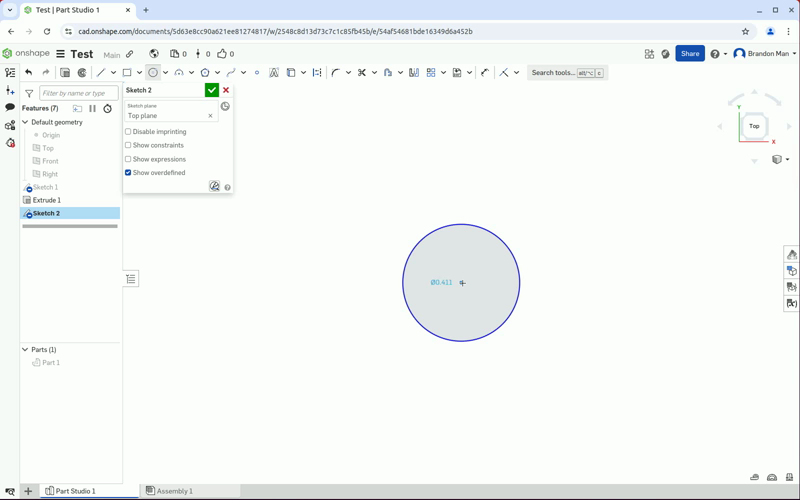
scroll(6)
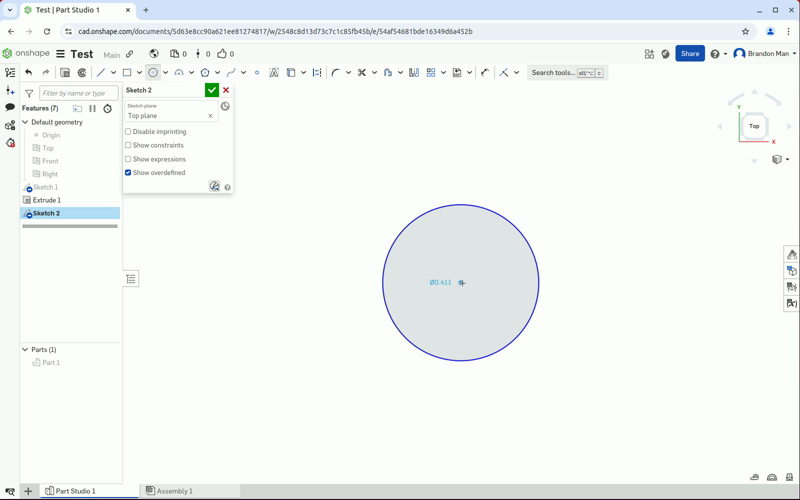
scroll(6)
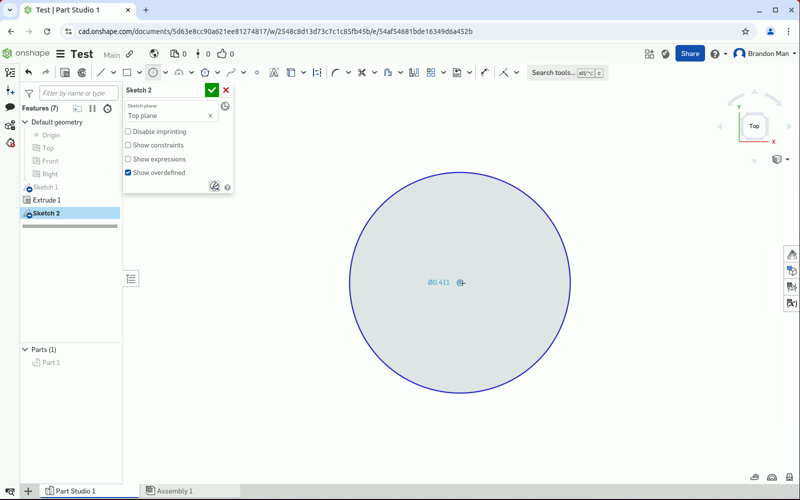
scroll(6)
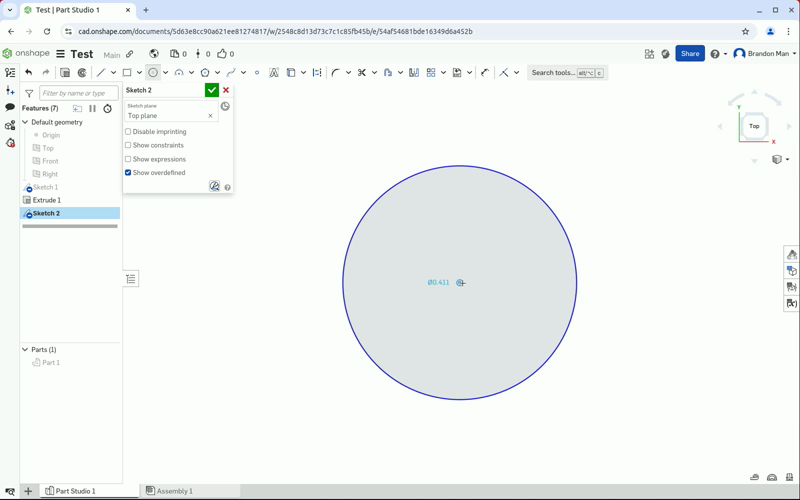
scroll(6)
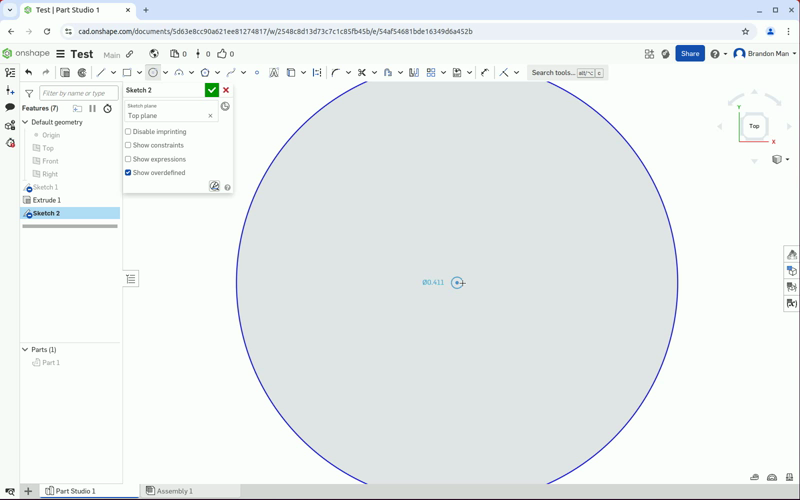
scroll(6)
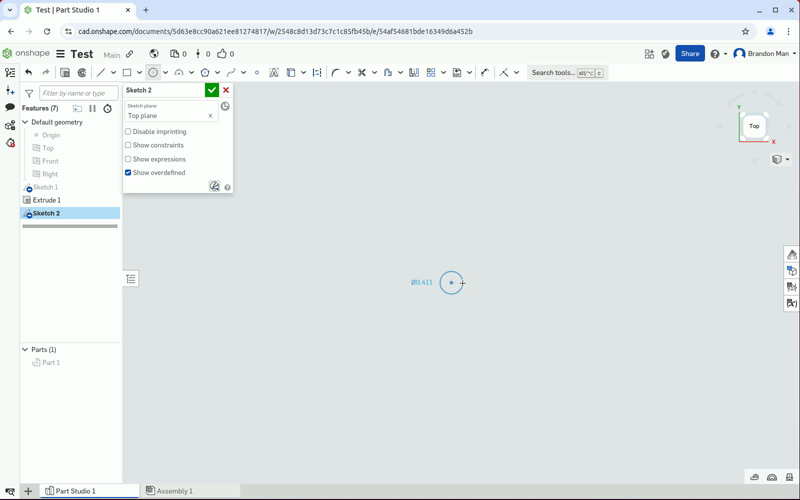
click(462, 282)
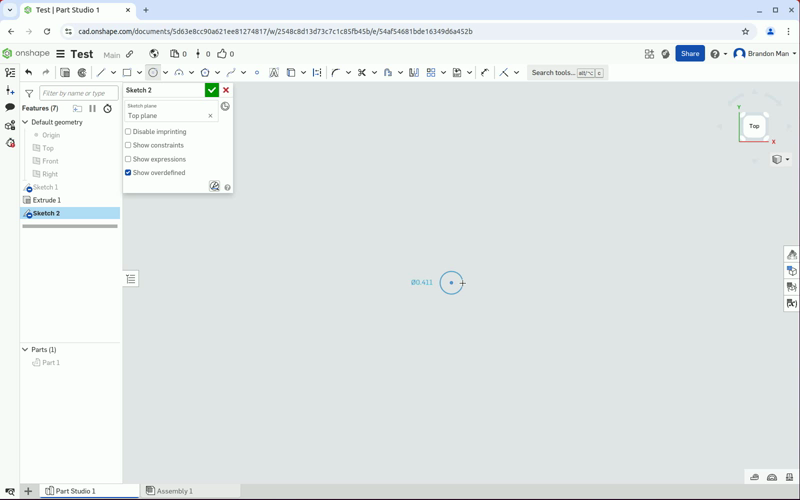
scroll(-6)
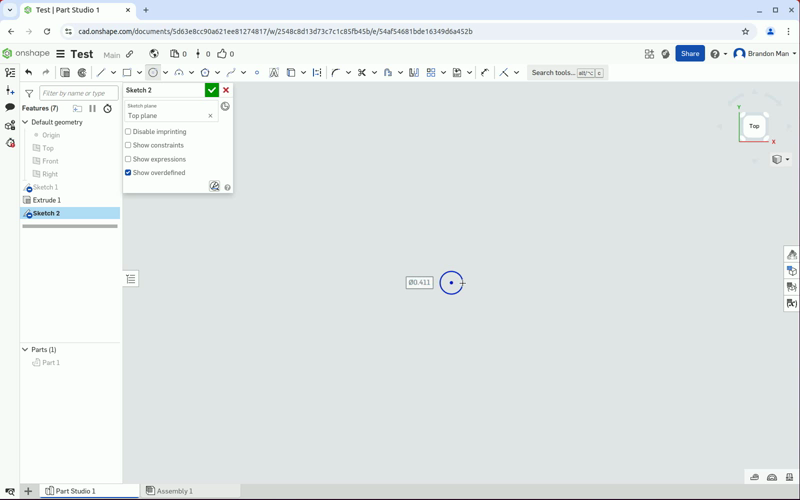
scroll(-6)
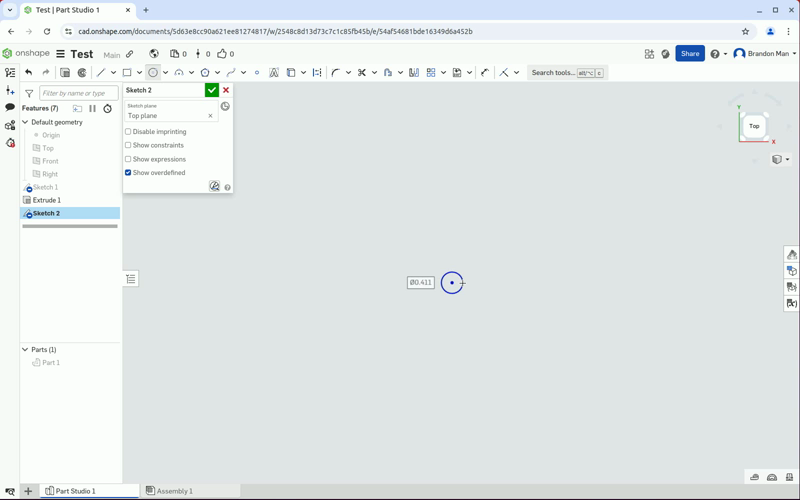
scroll(-6)
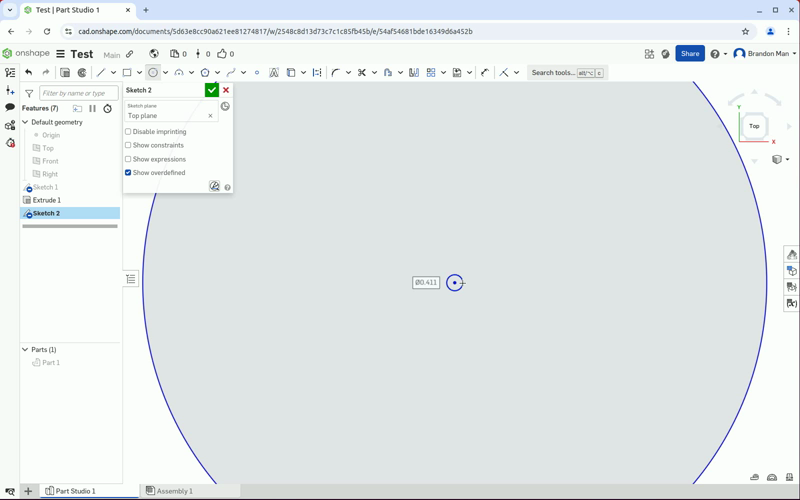
scroll(-6)
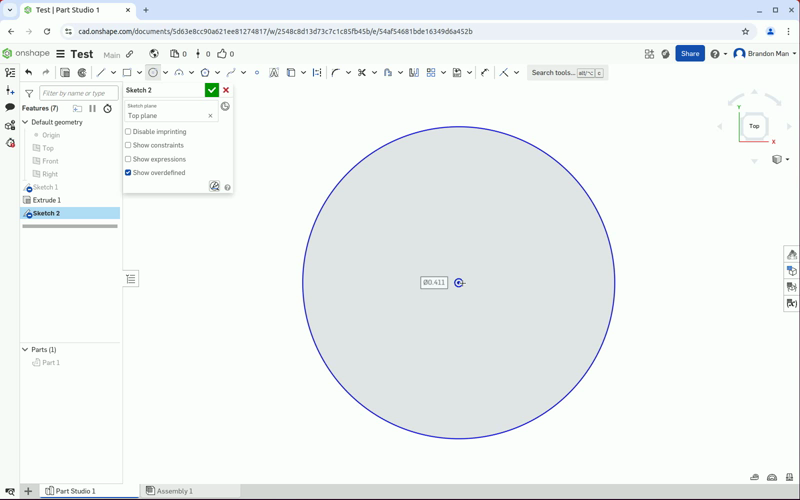
scroll(-6)
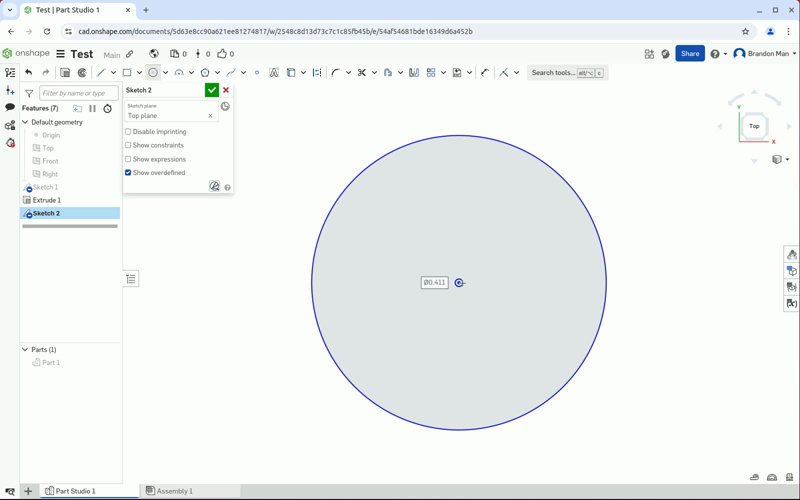
scroll(-6)
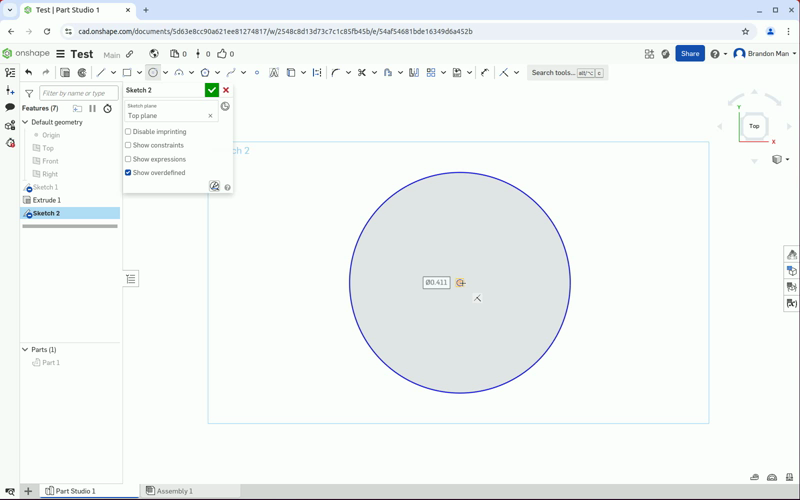
scroll(-6)
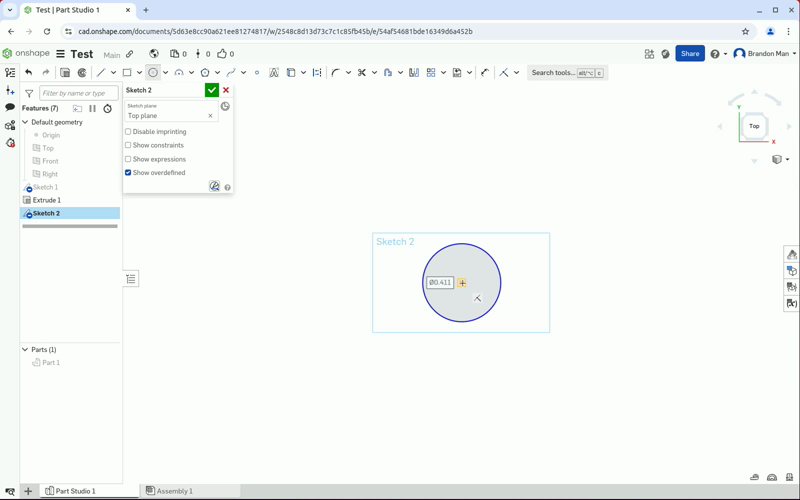
key(esc)
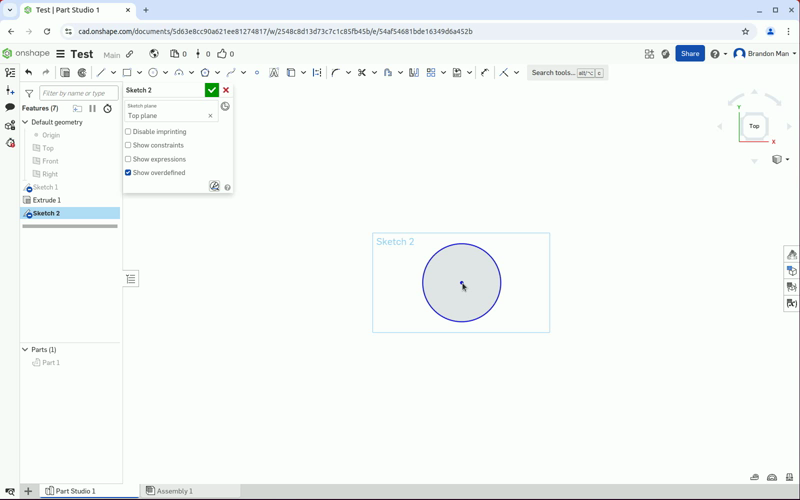
mouse_move(456, 264)
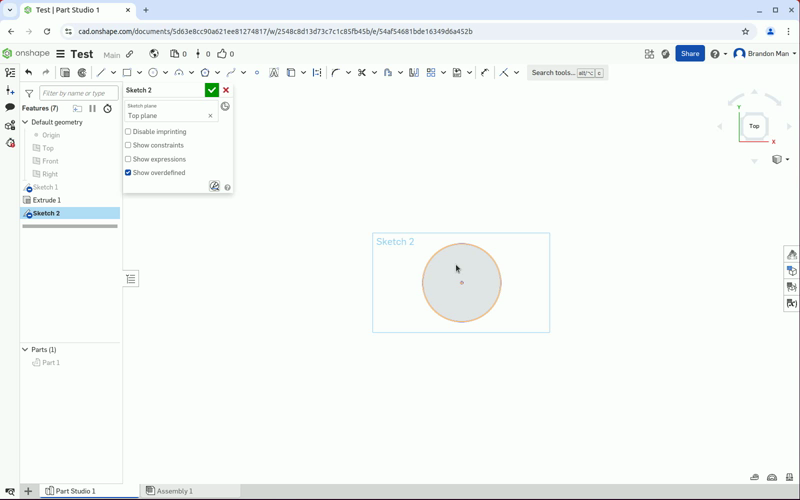
click(456, 264)
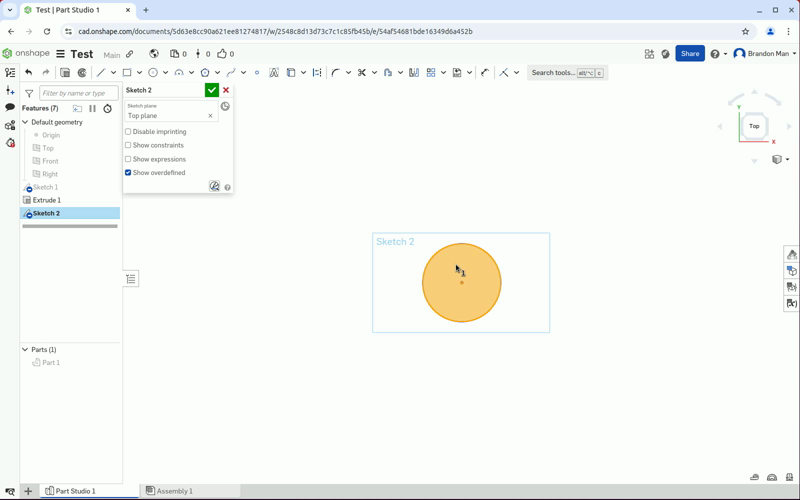
mouse_move(73, 352)
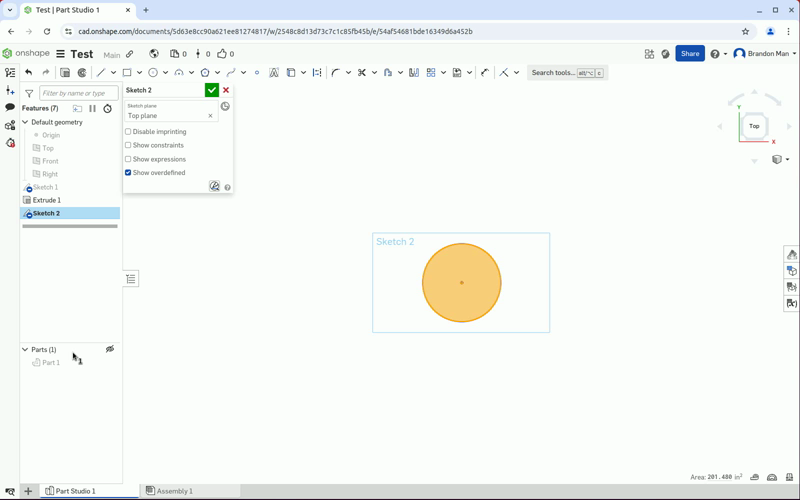
key(shift+y)
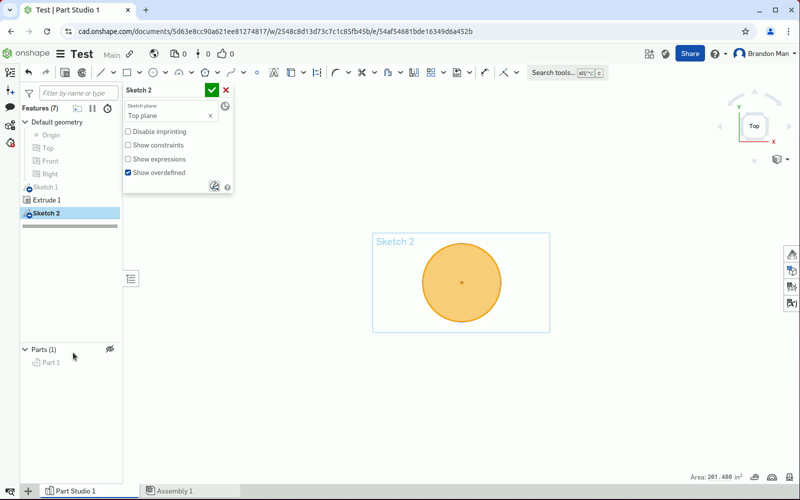
key(shift+e)
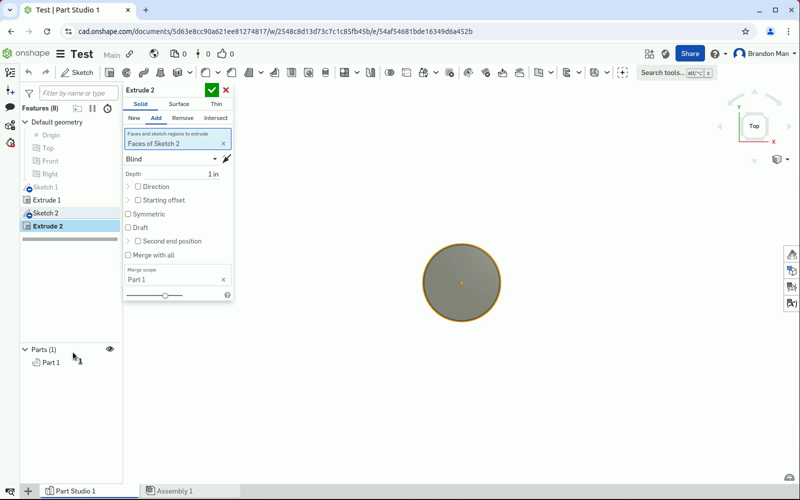
mouse_move(143, 106)
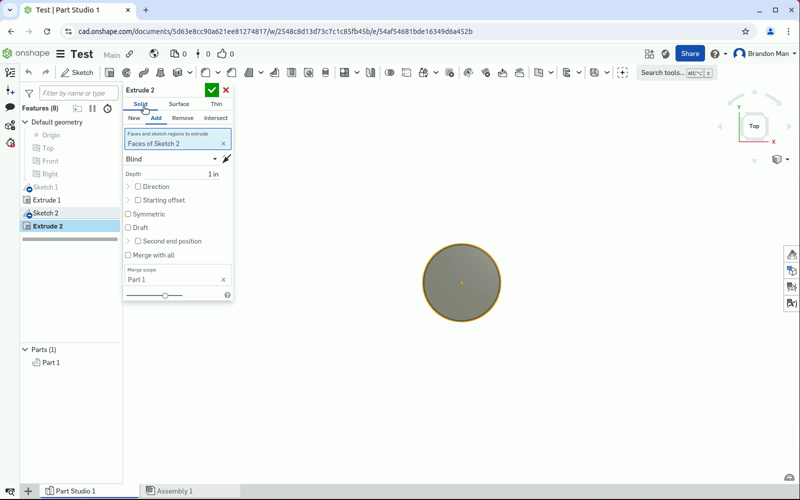
click(143, 106)
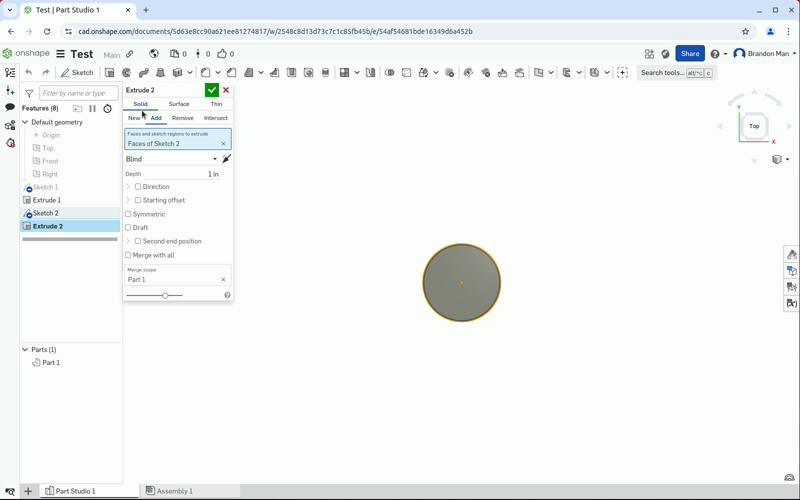
mouse_move(137, 120)
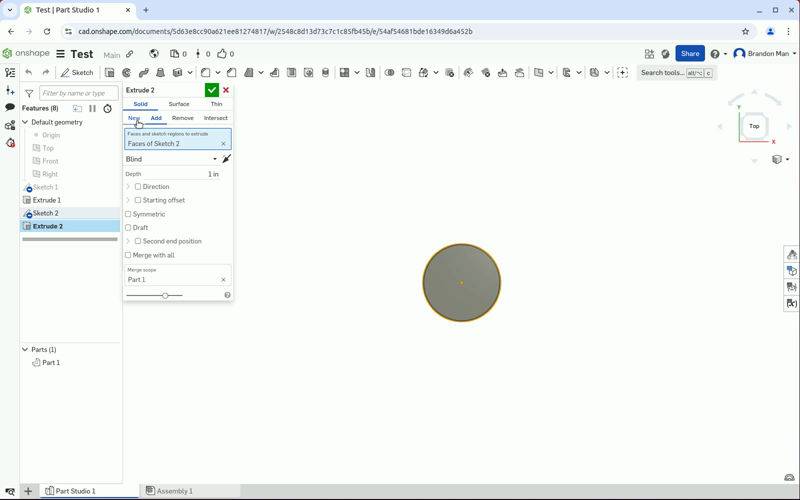
click(137, 120)
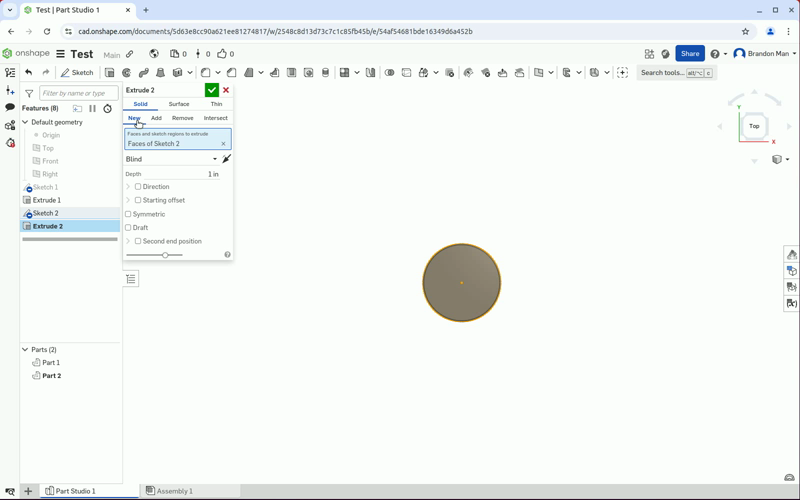
key(tab, 4)
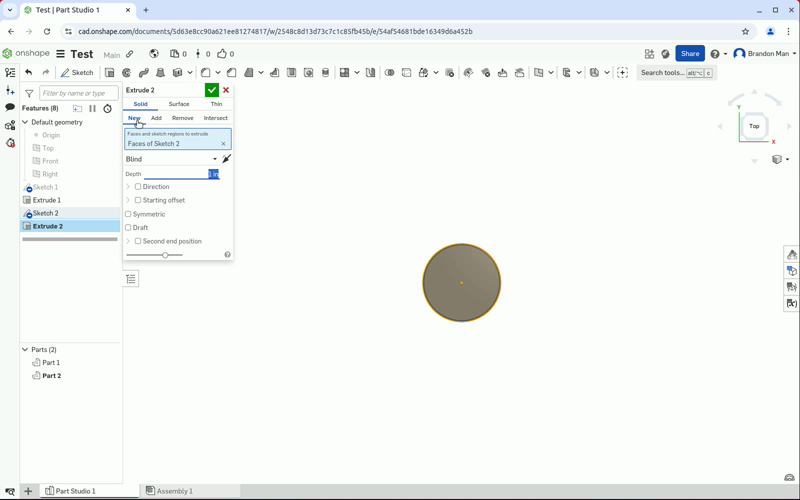
text(0.241)
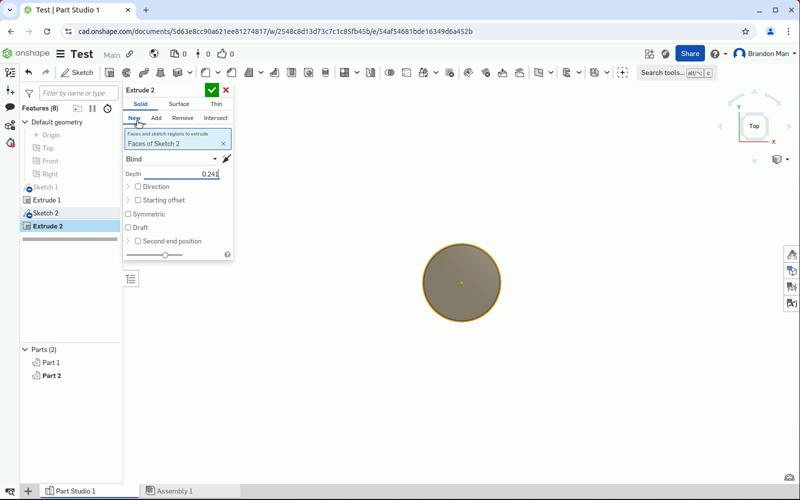
key(enter)
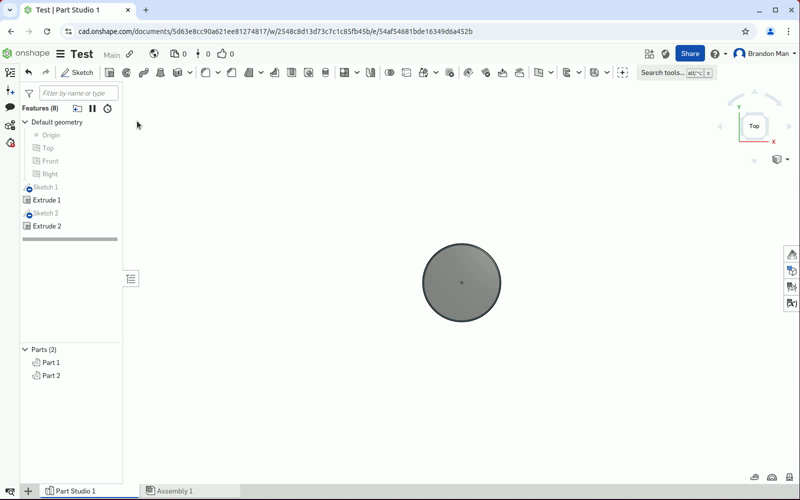
key(shift+h)
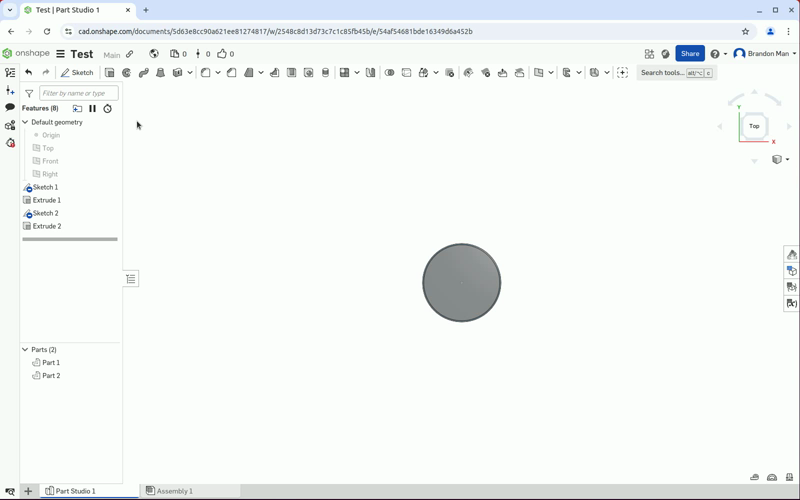
key(shift+h)
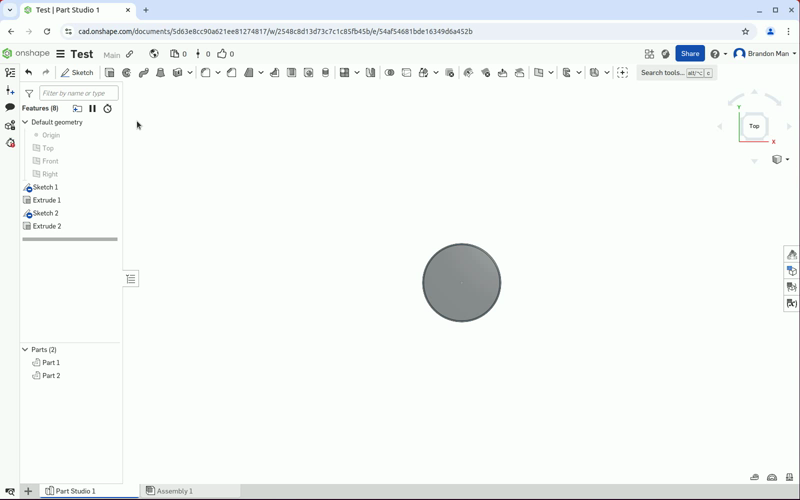
key(shift+7)
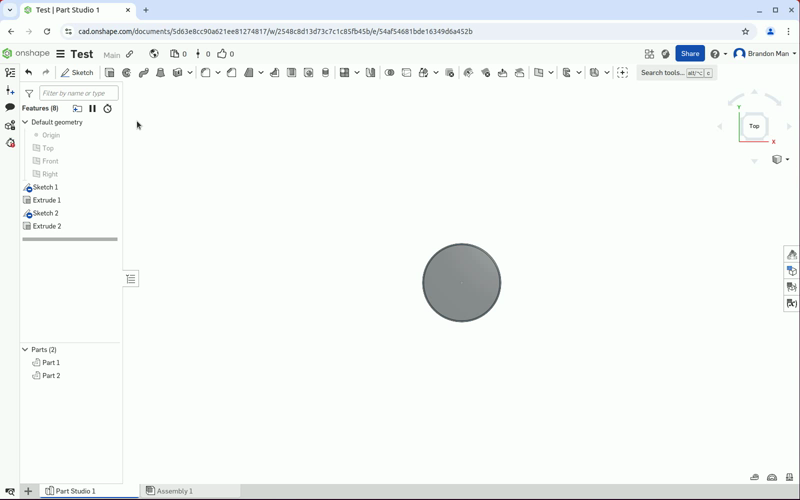
key(up, 3)
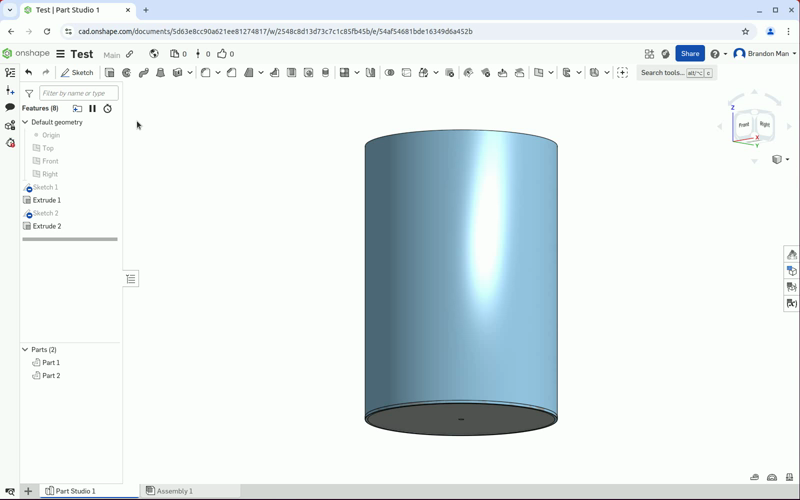
key(left, 3)
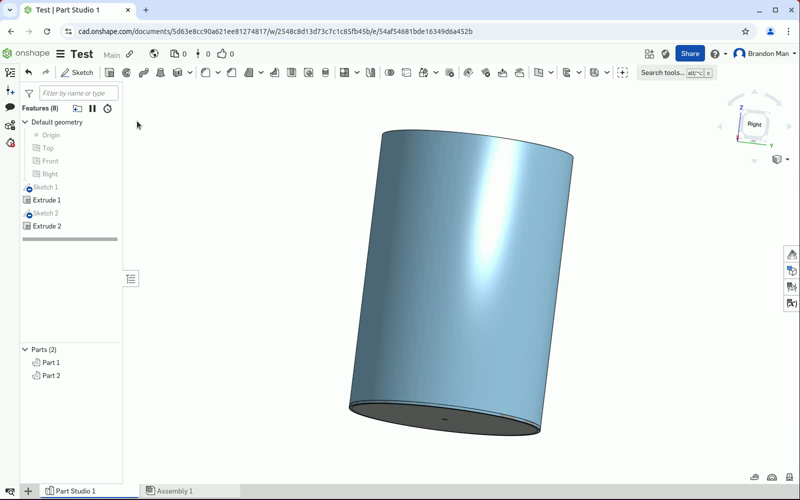
key(right, 3)
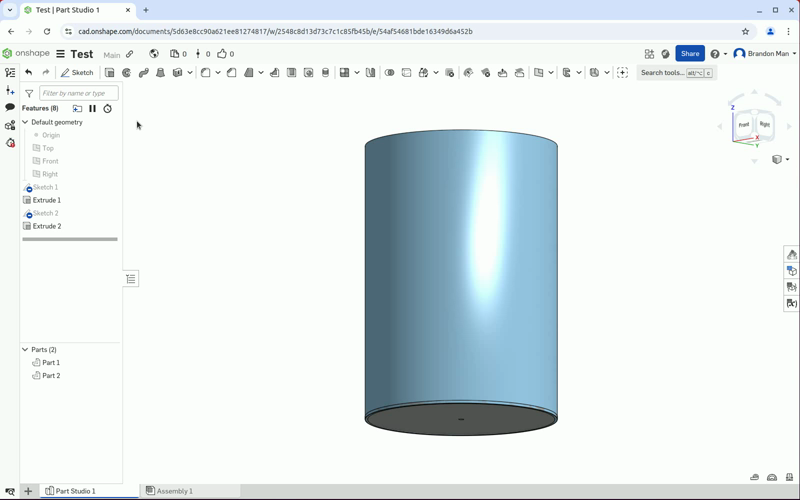
key(down, 3)
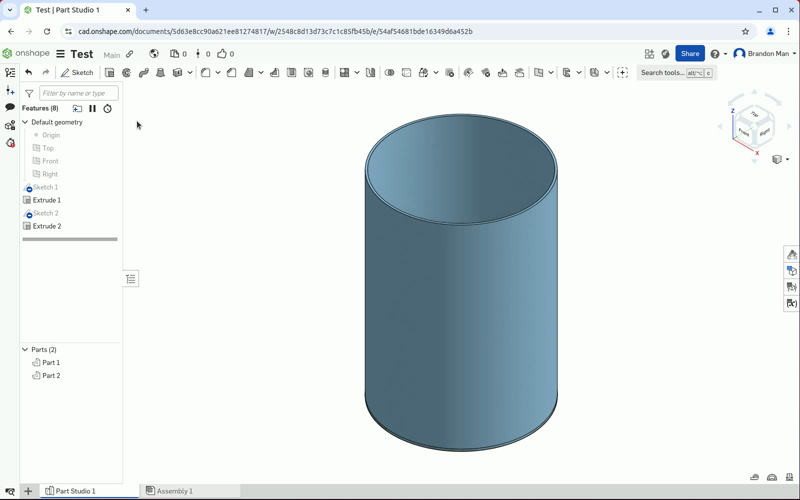
mouse_move(73, 189)
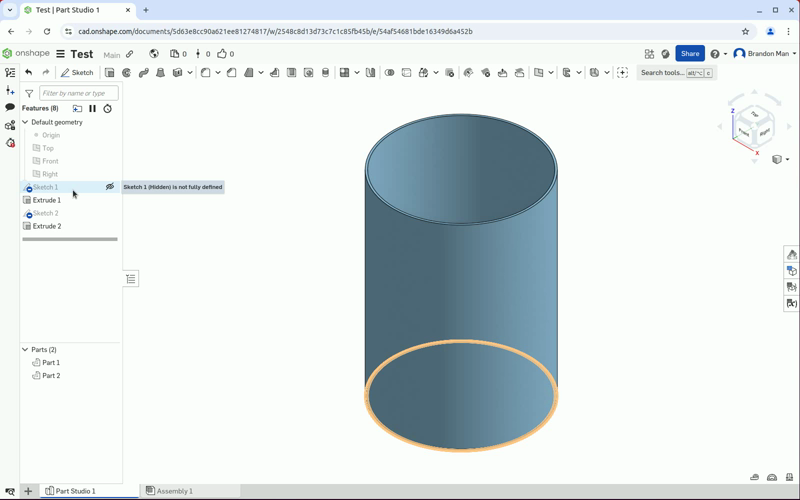
click(73, 189)